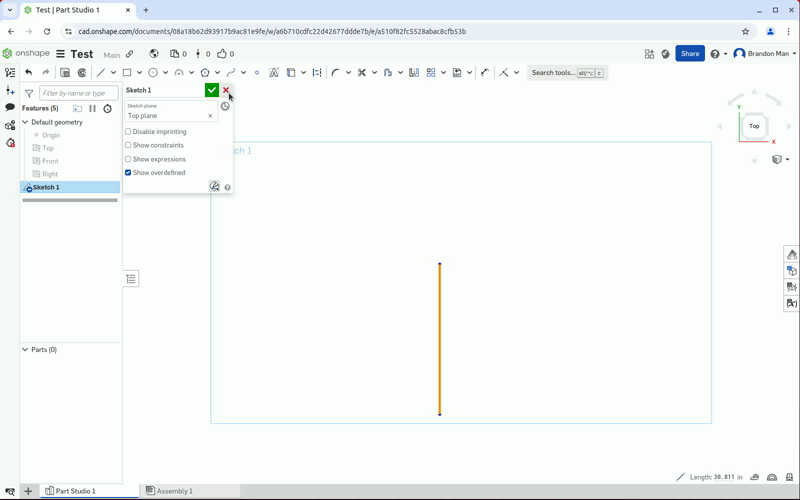
key(shift+h)
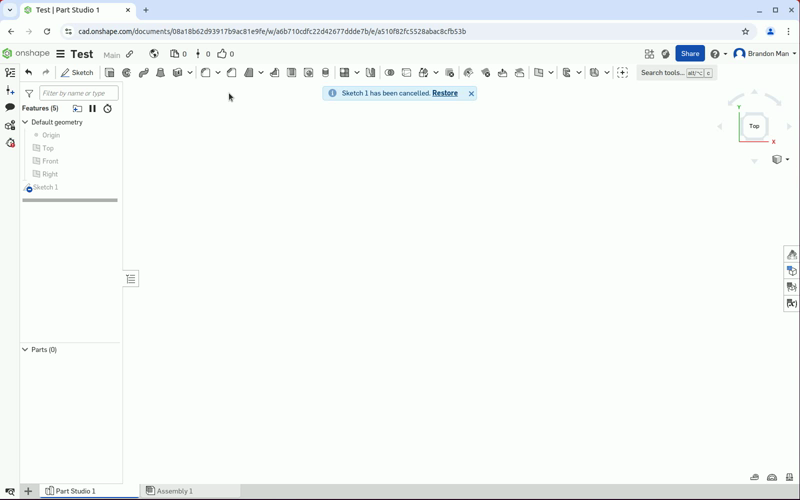
mouse_move(73, 352)
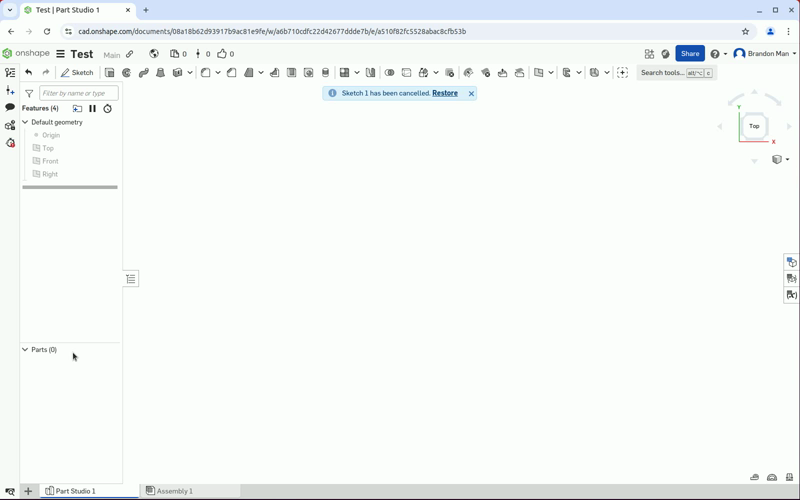
key(y)
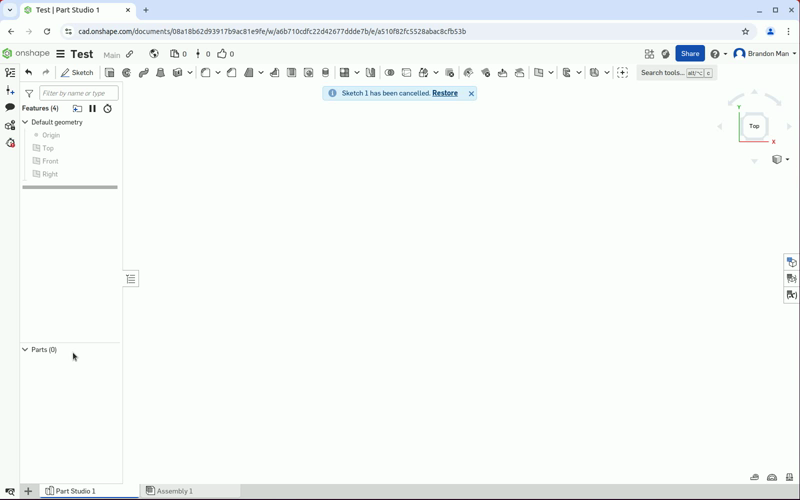
key(shift+p)
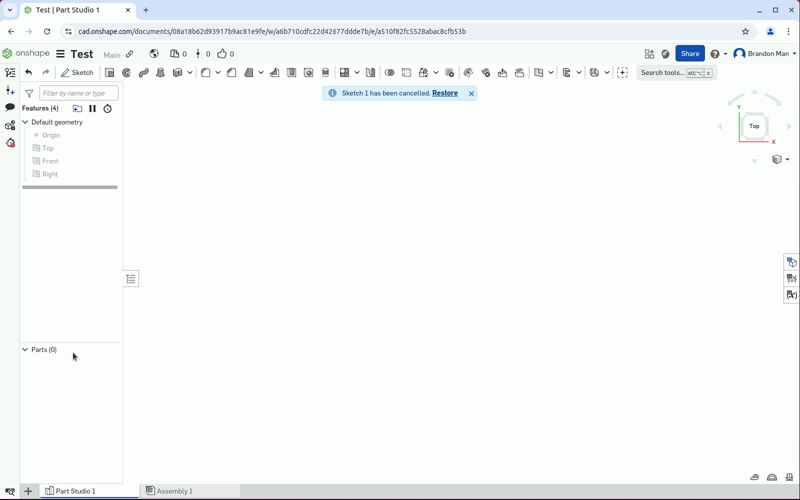
key(space)
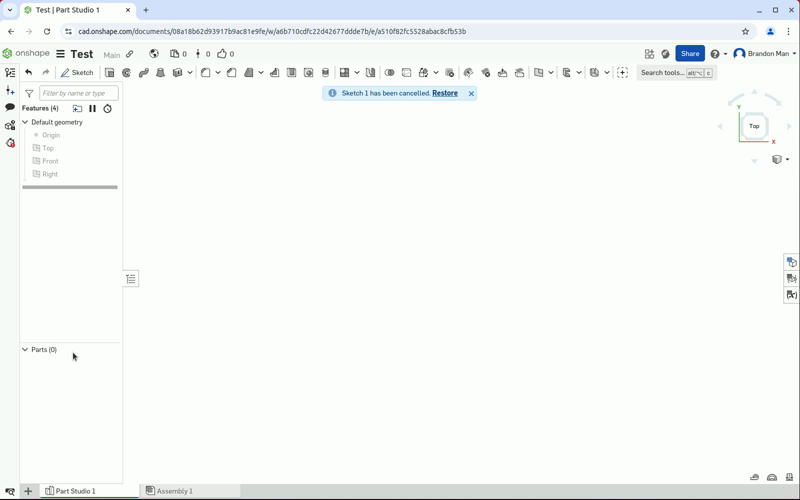
key_down(shift)
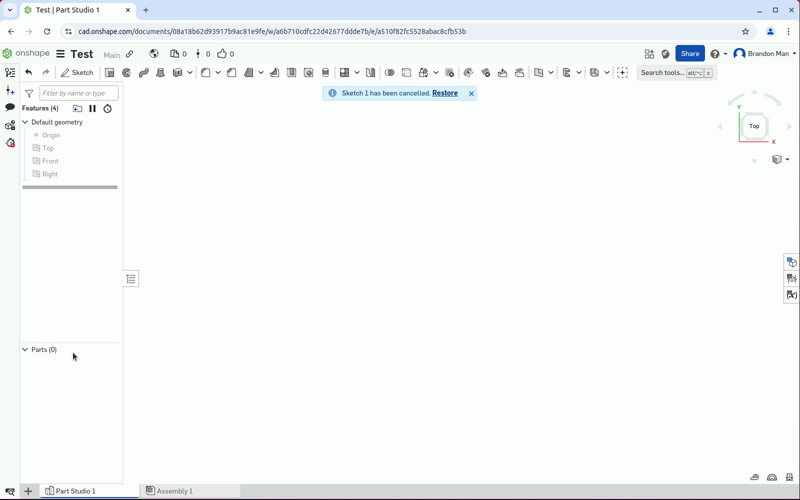
key(up)
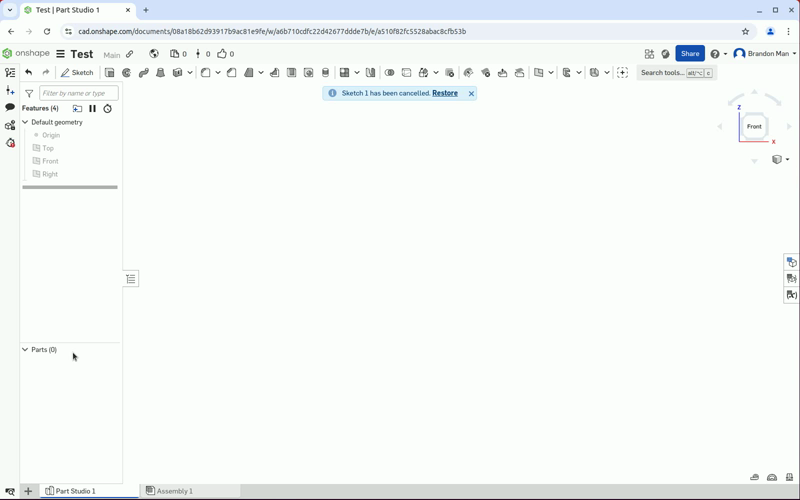
key_up(shift)
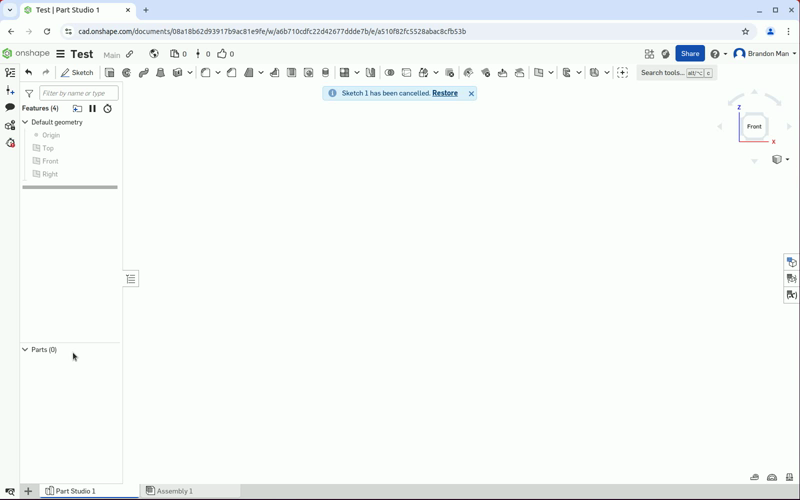
mouse_move(73, 352)
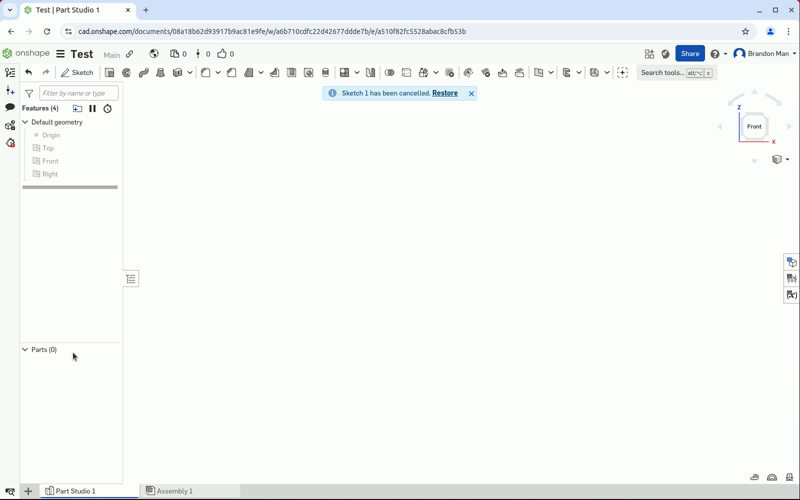
key(shift+y)
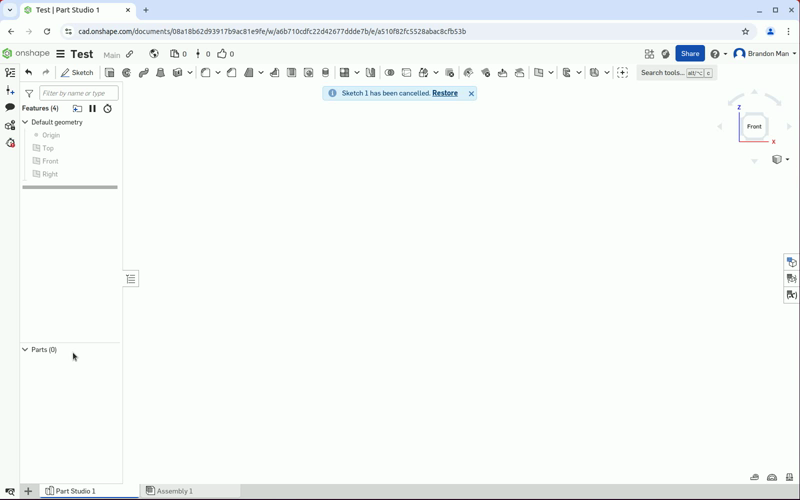
key(shift+s)
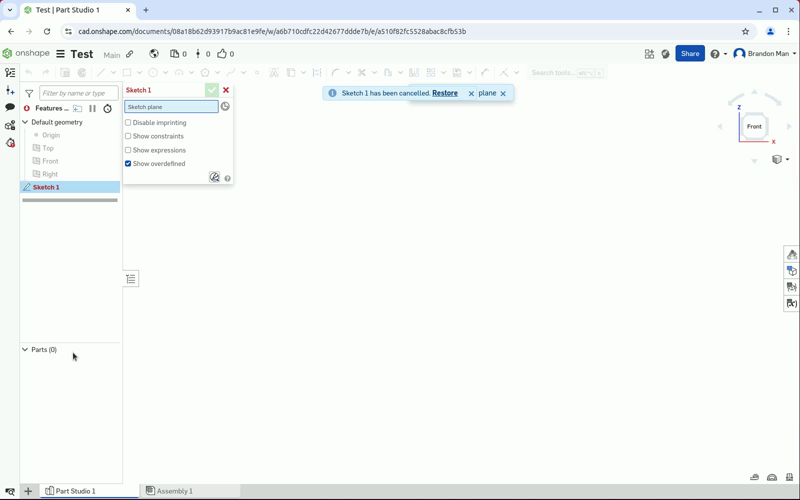
mouse_move(73, 163)
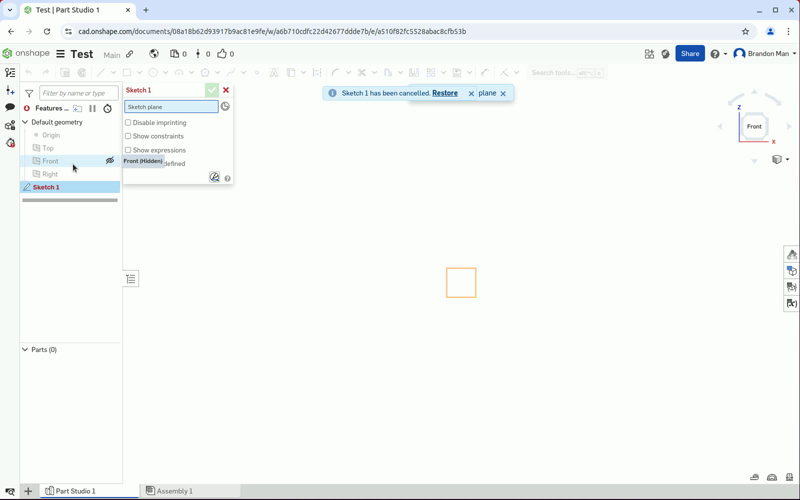
click(73, 163)
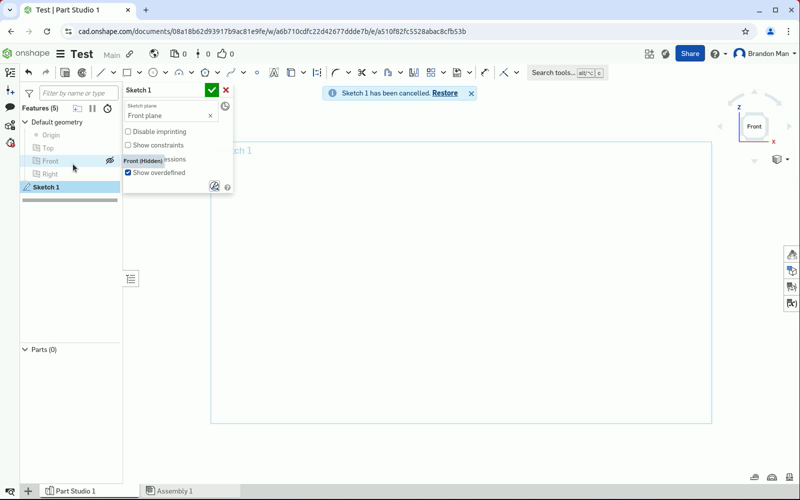
mouse_move(73, 352)
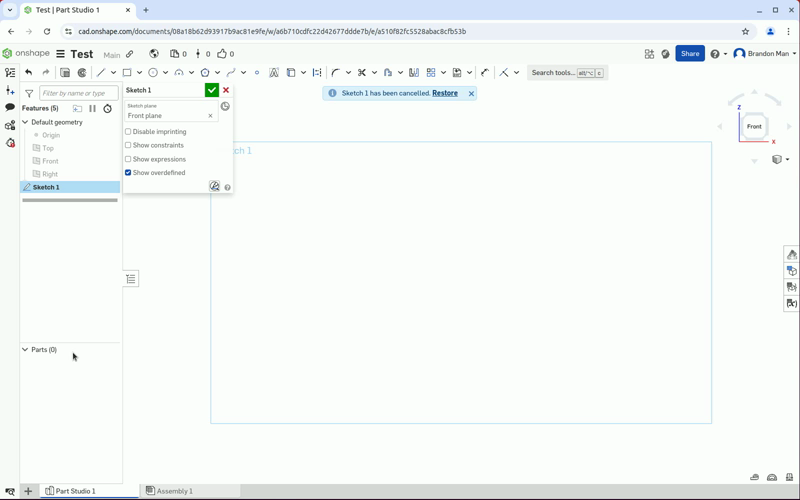
key(y)
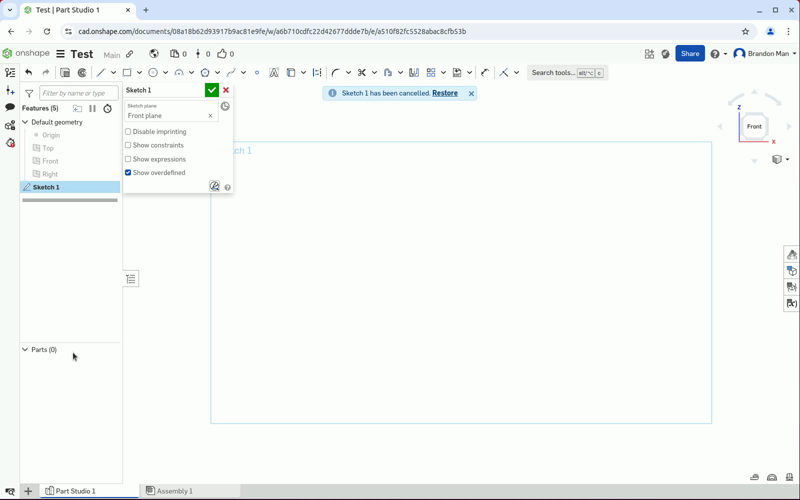
key(c)
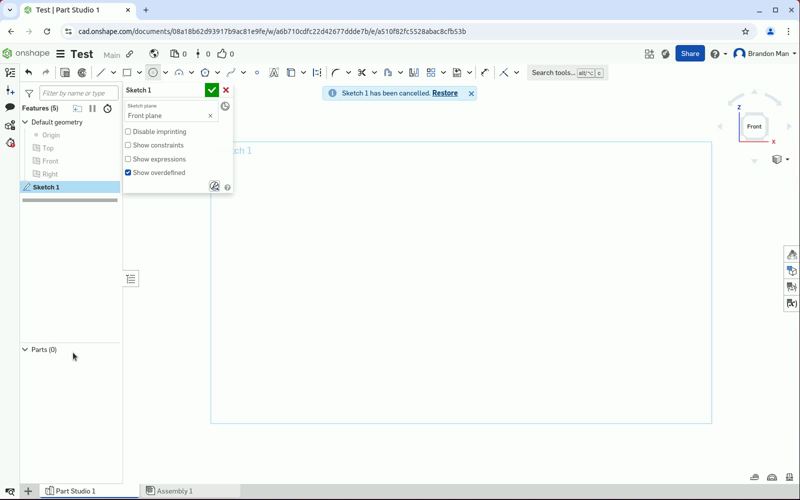
key_down(shift)
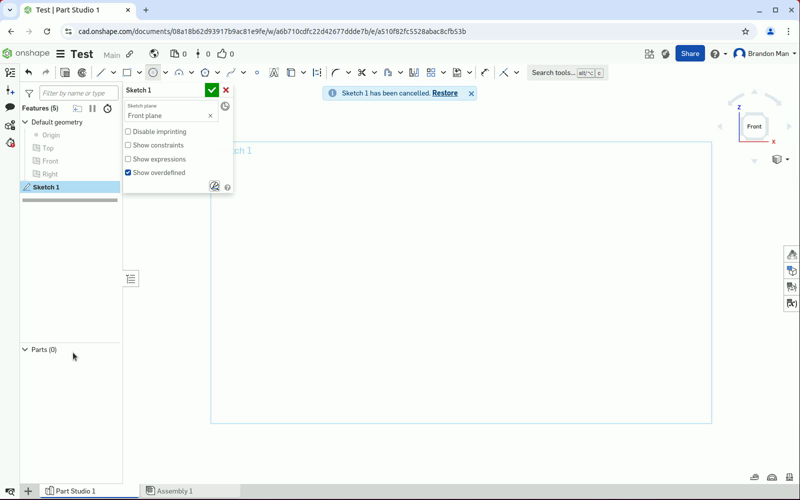
mouse_move(461, 282)
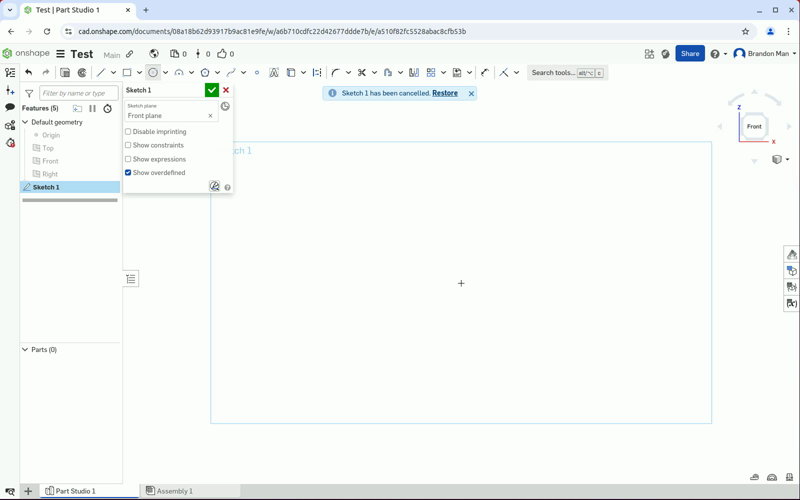
click(461, 282)
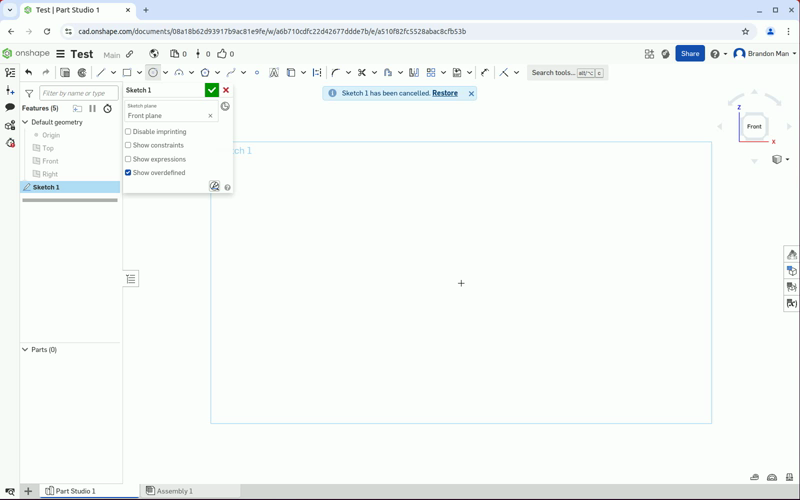
key_up(shift)
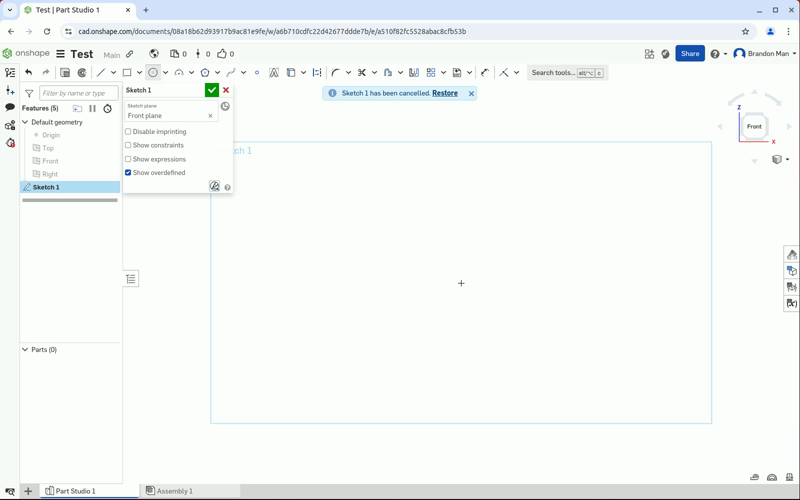
mouse_move(574, 282)
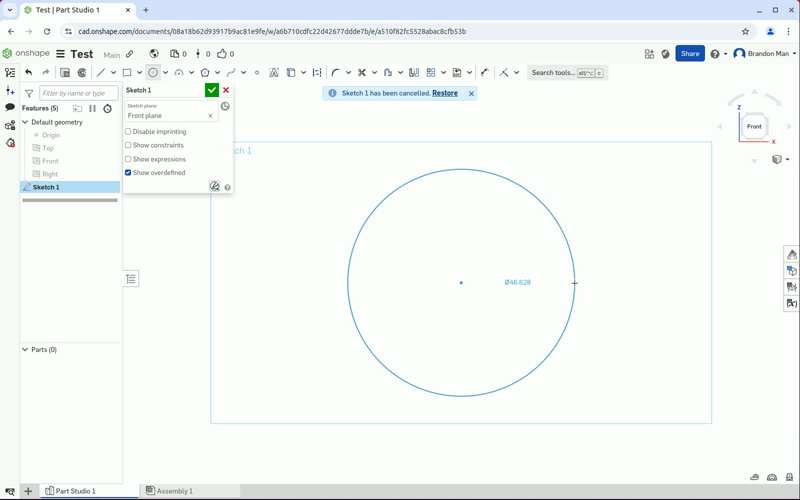
click(574, 282)
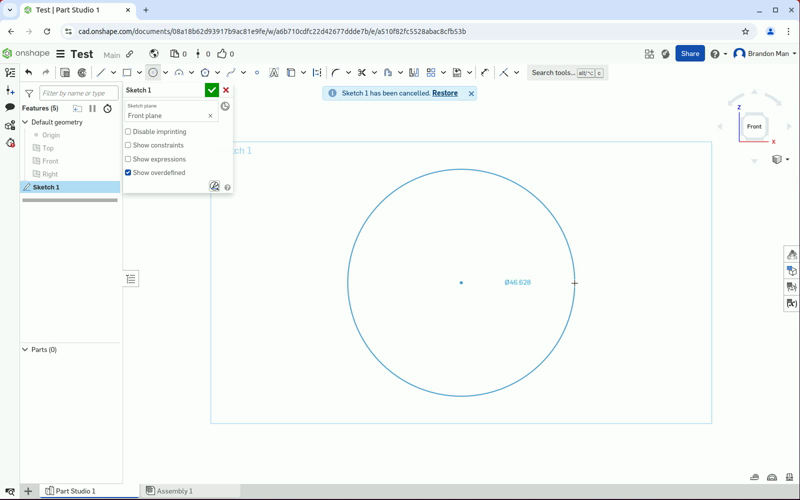
key(esc)
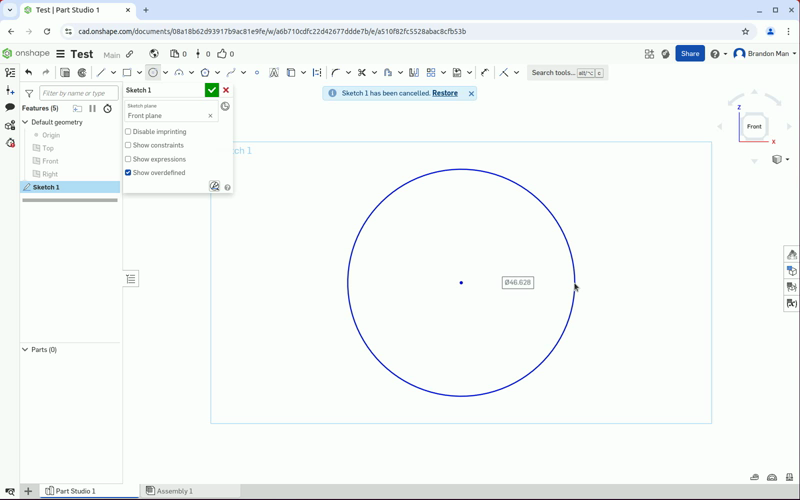
mouse_move(478, 263)
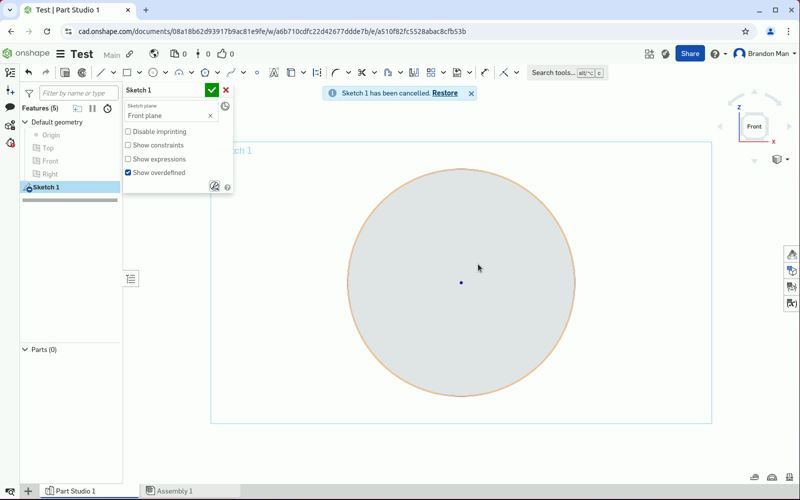
click(478, 263)
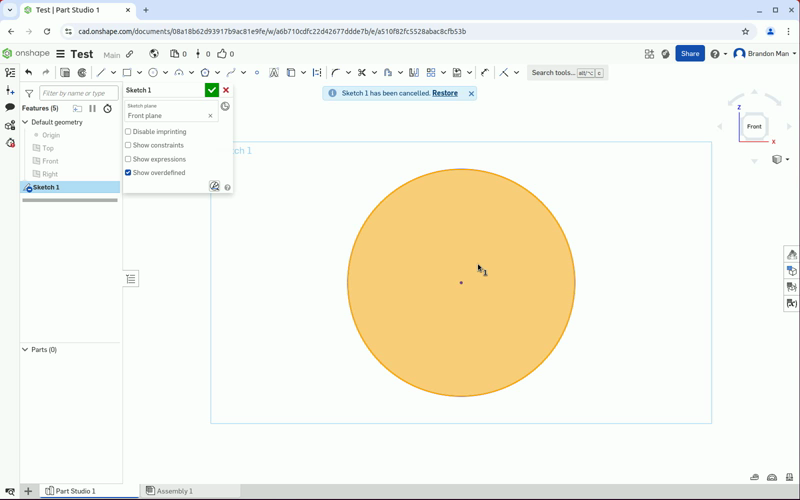
mouse_move(73, 352)
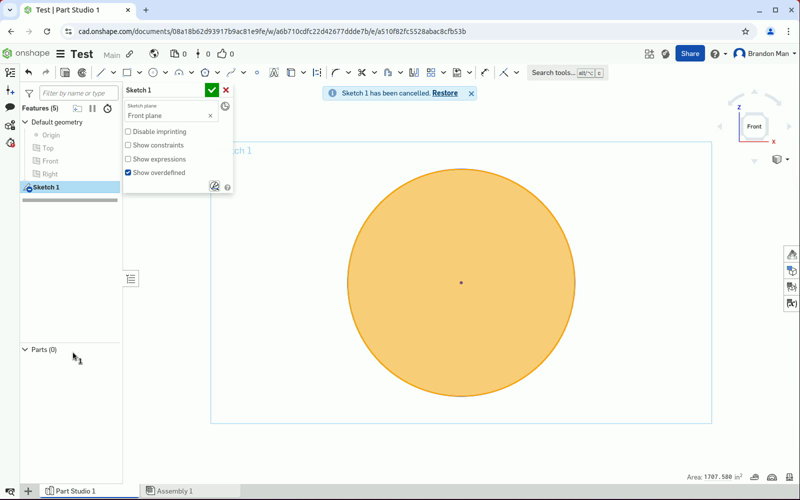
key(shift+y)
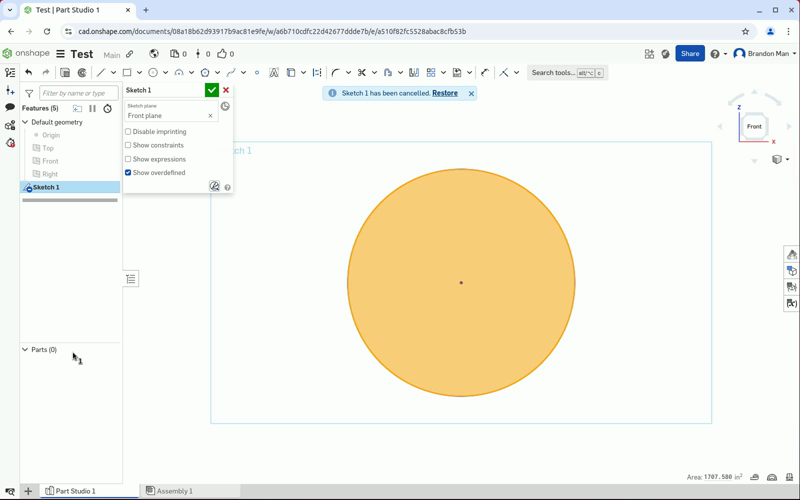
key(shift+e)
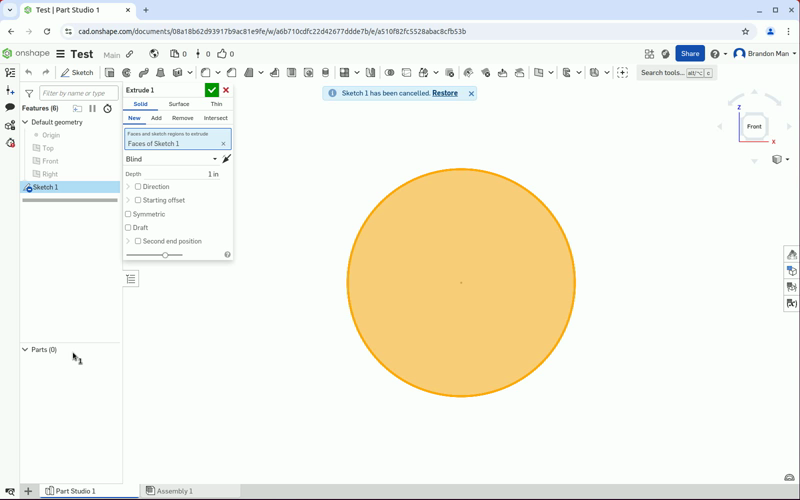
mouse_move(143, 106)
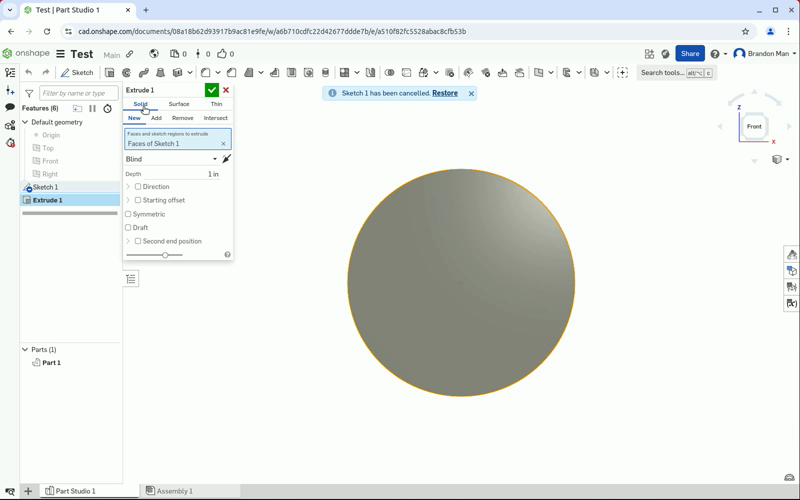
click(143, 106)
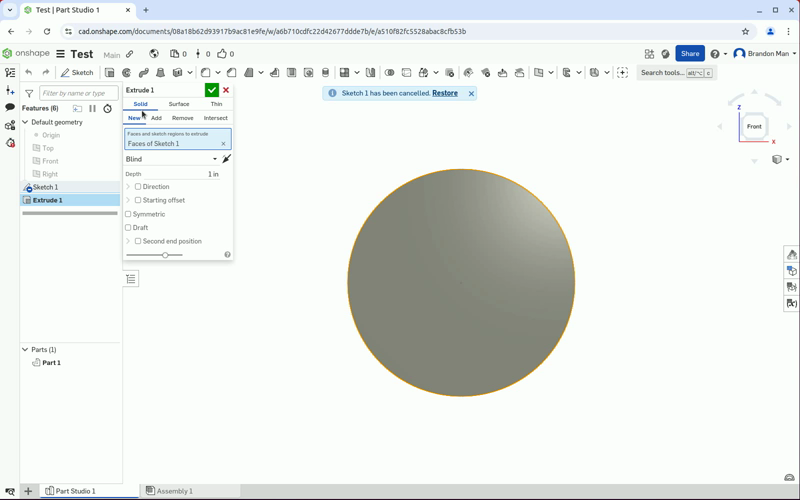
mouse_move(137, 120)
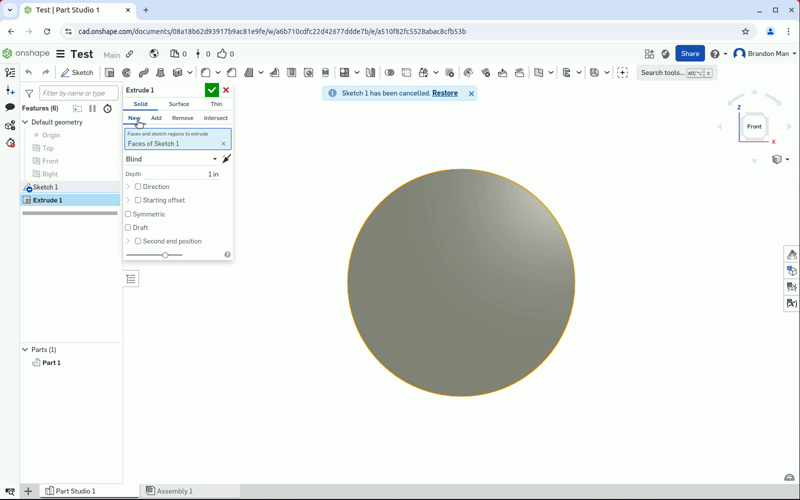
click(137, 120)
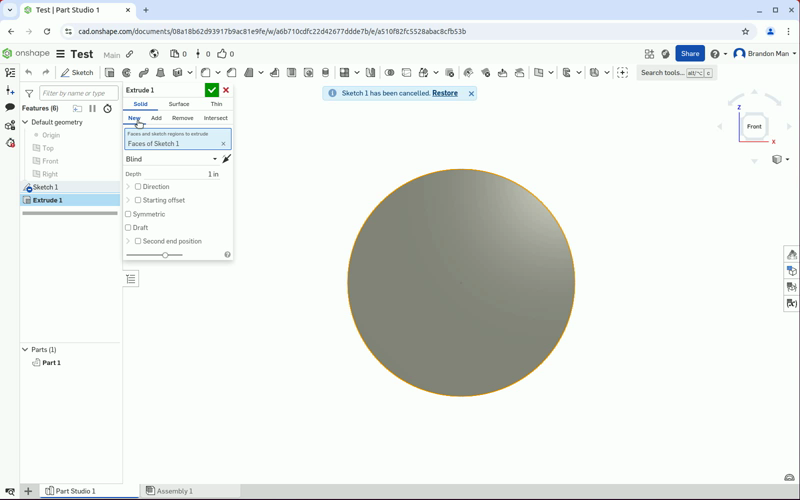
key(tab, 4)
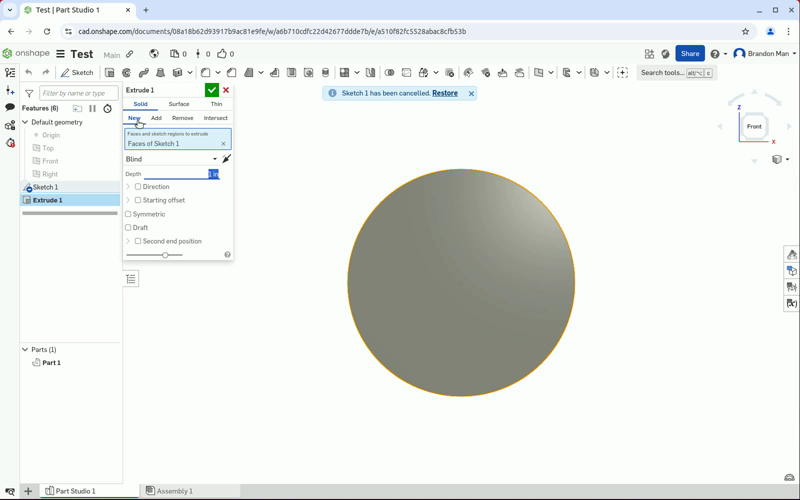
text(7.462)
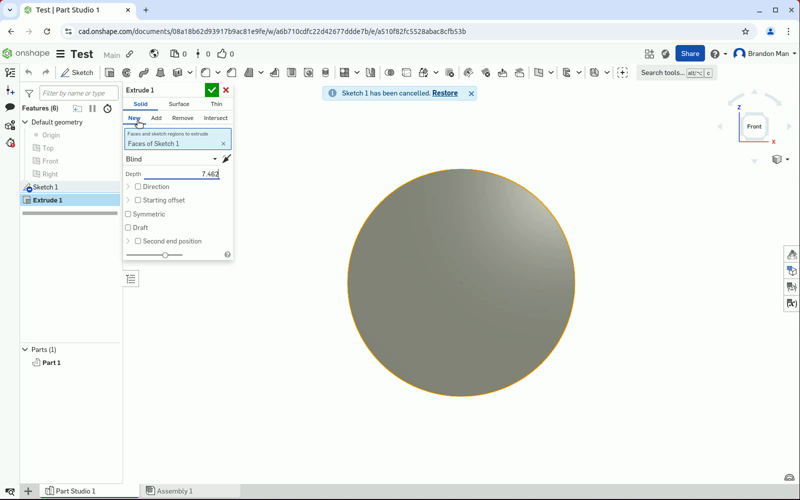
key(enter)
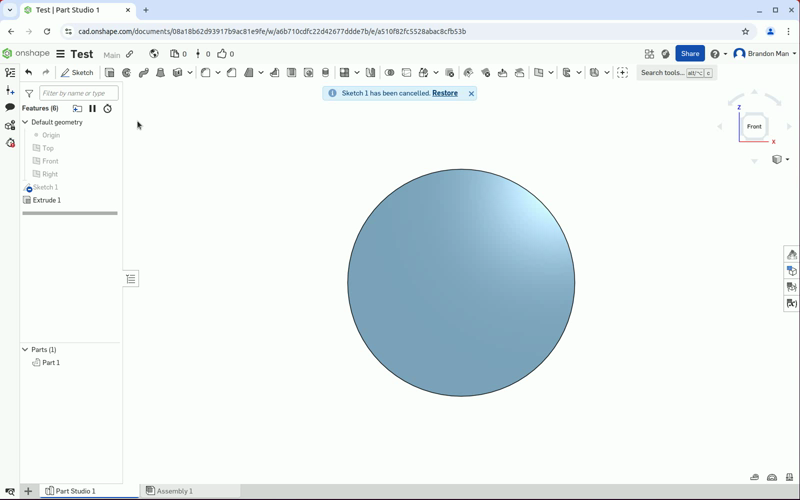
key(shift+h)
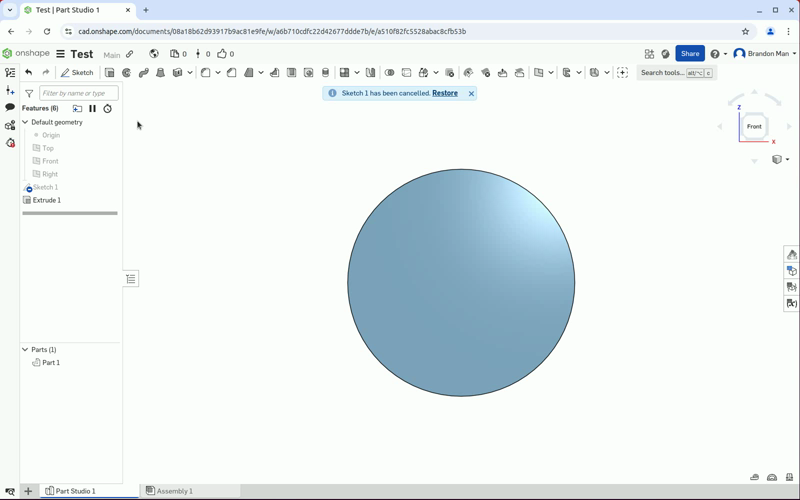
key(shift+h)
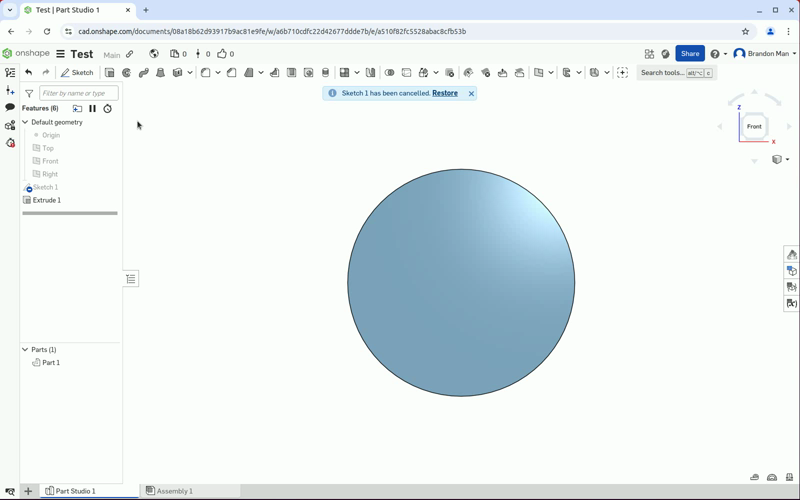
mouse_move(73, 189)
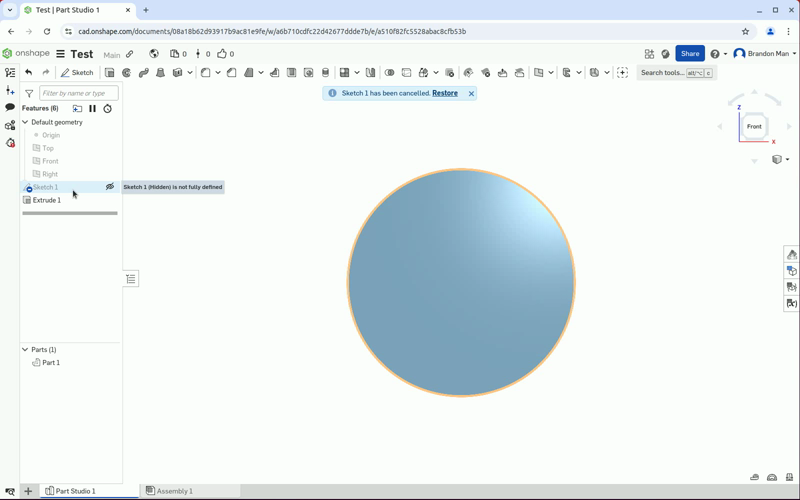
click(73, 189)
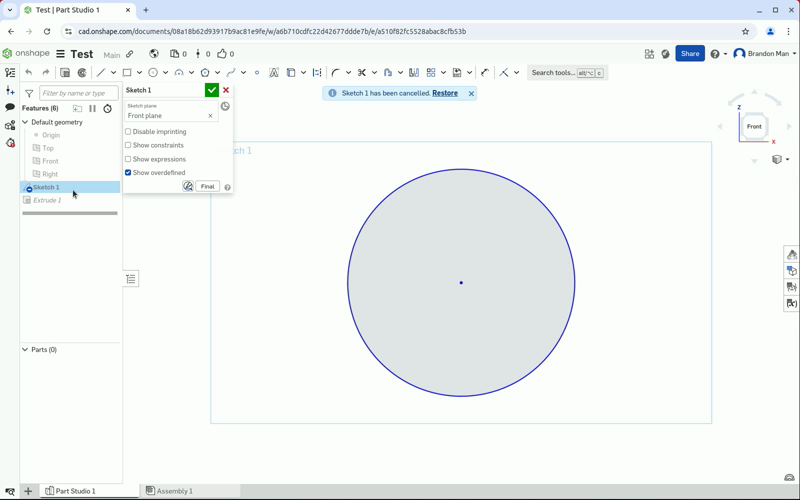
mouse_move(229, 92)
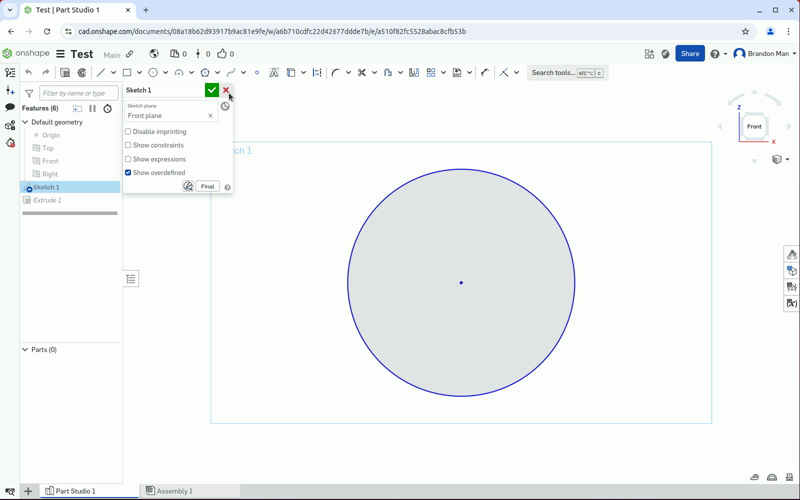
click(229, 92)
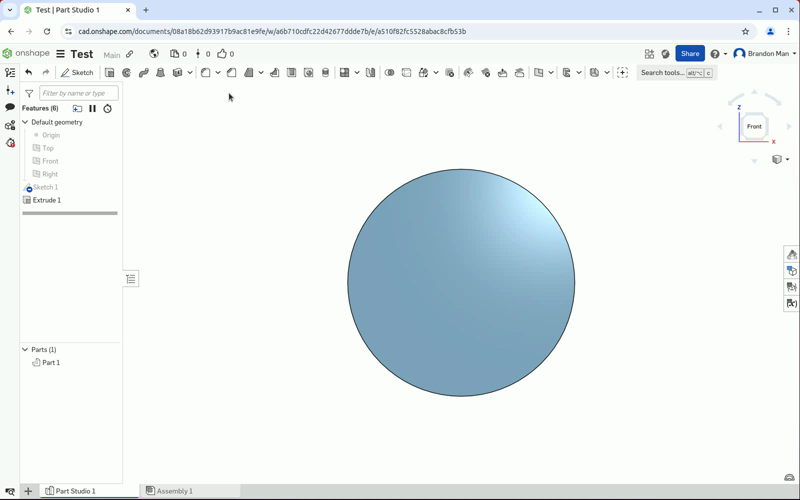
mouse_move(541, 75)
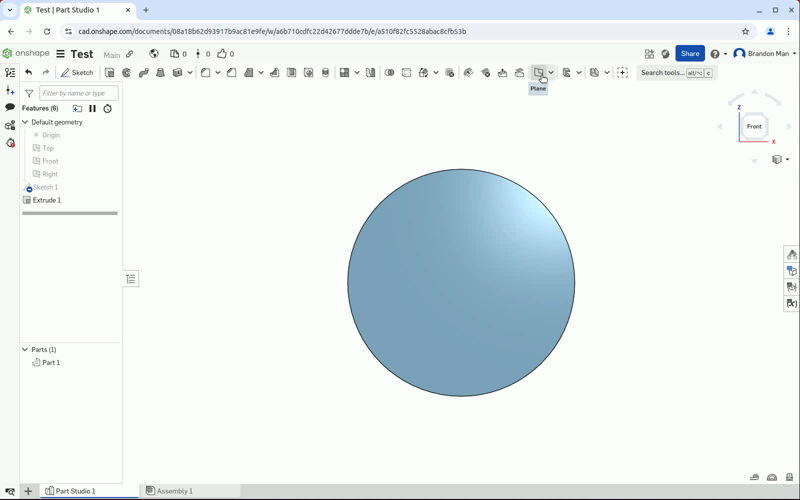
click(541, 75)
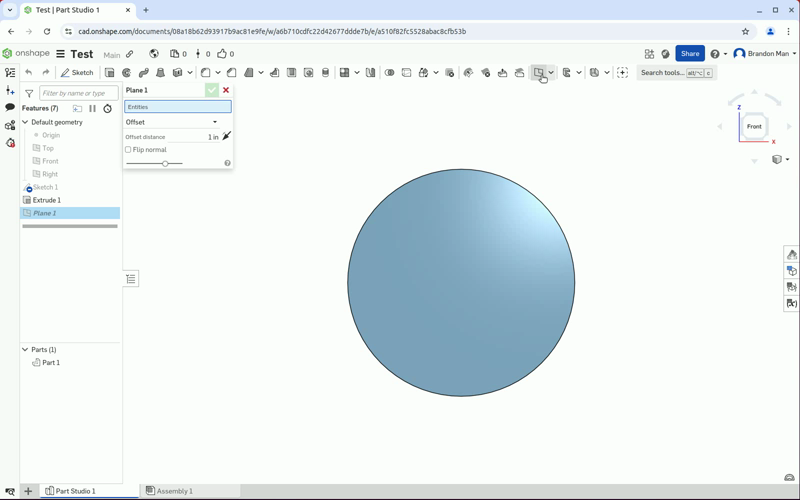
mouse_move(73, 163)
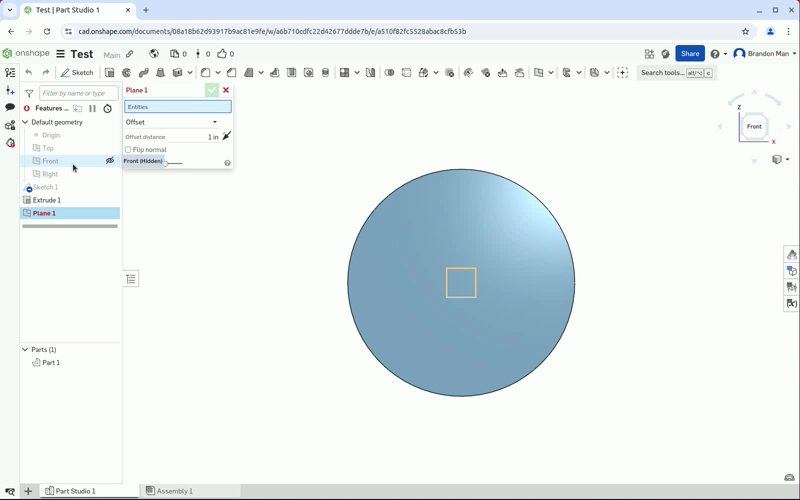
click(73, 163)
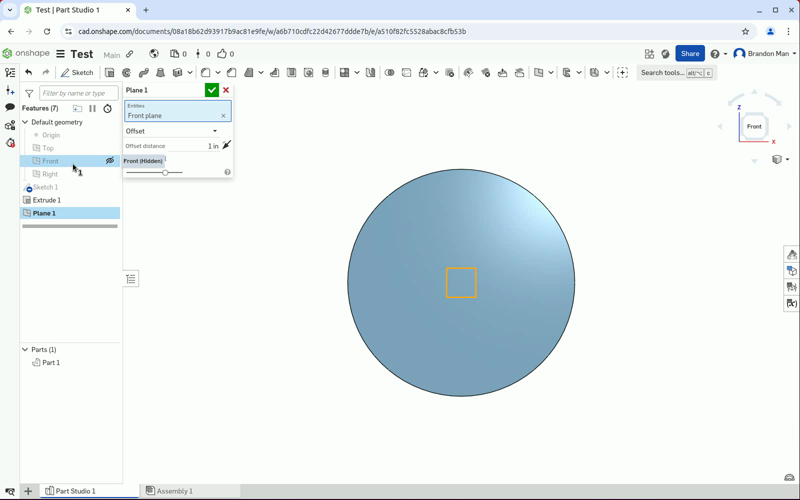
key(tab, 2)
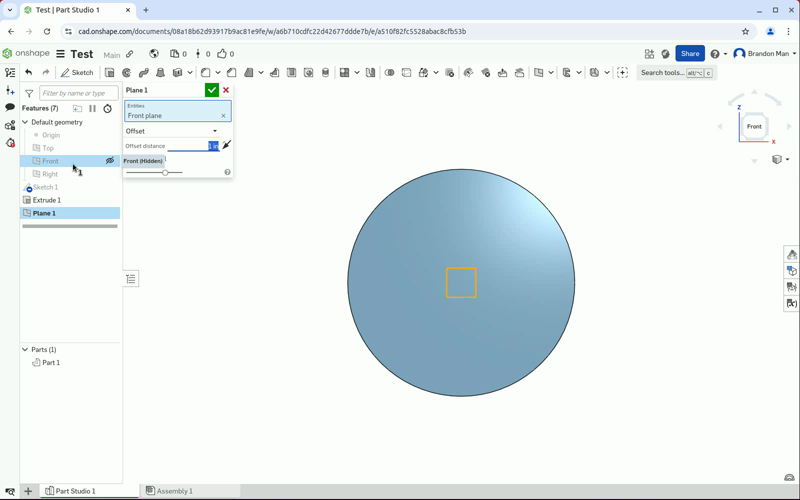
text(7.456)
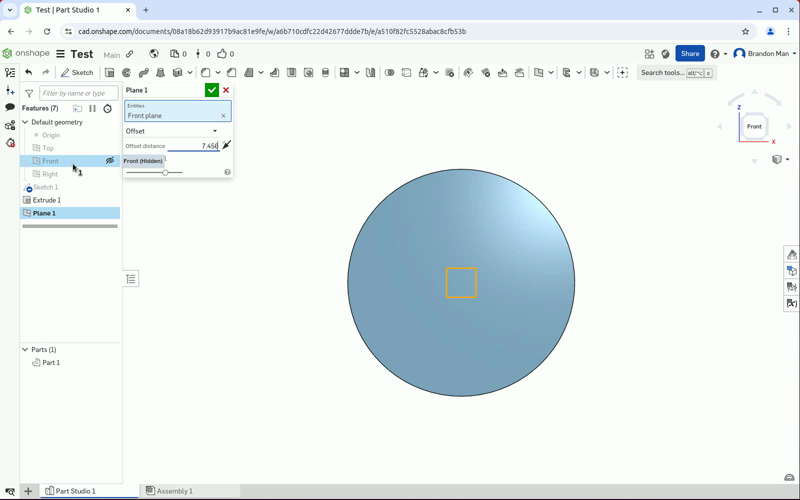
key(enter, 2)
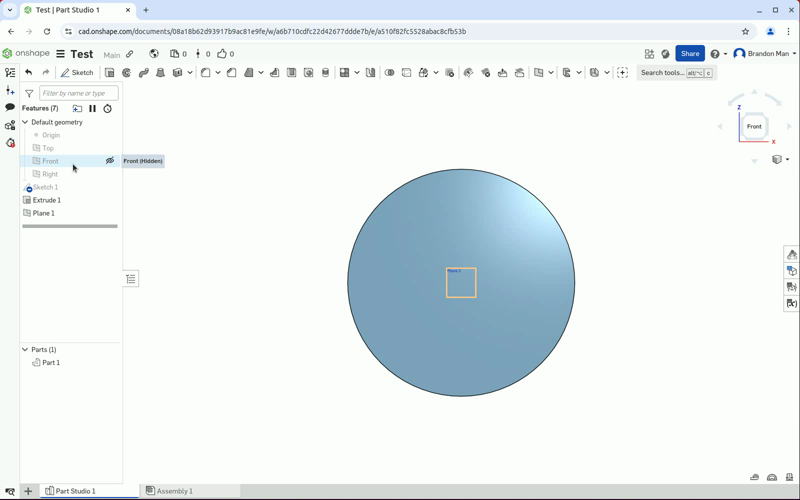
key(shift+s)
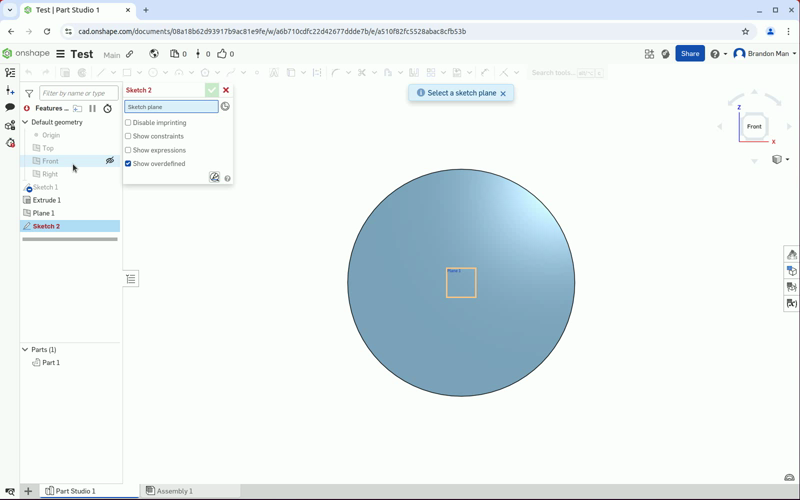
mouse_move(73, 215)
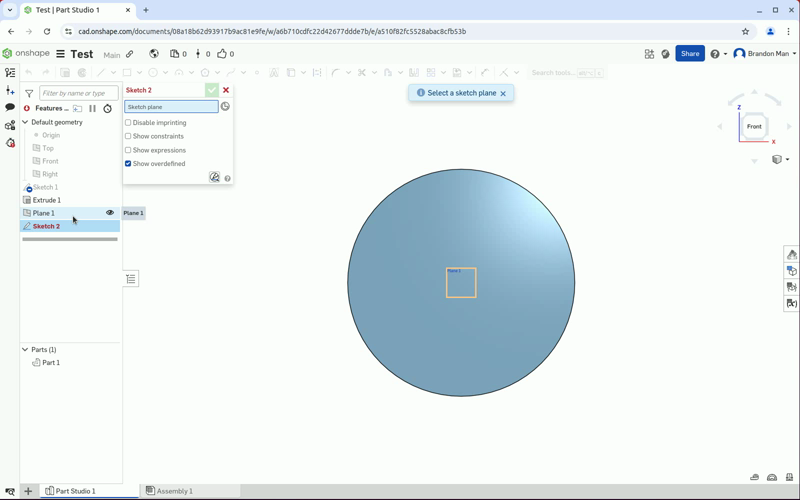
click(73, 215)
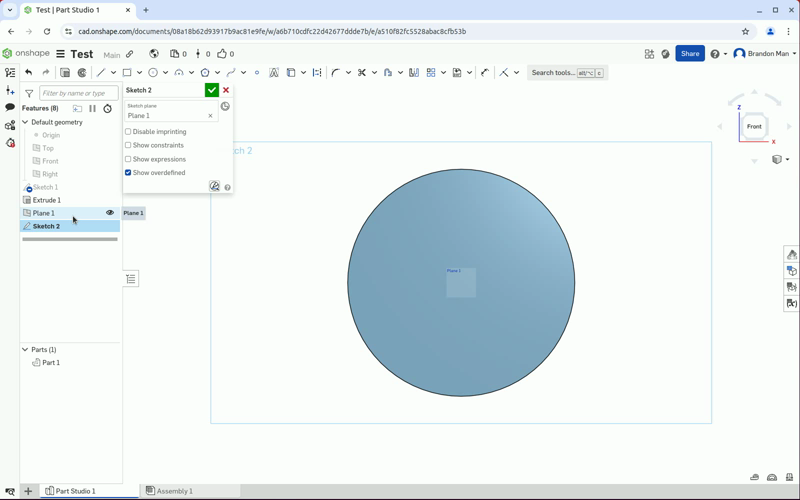
mouse_move(73, 352)
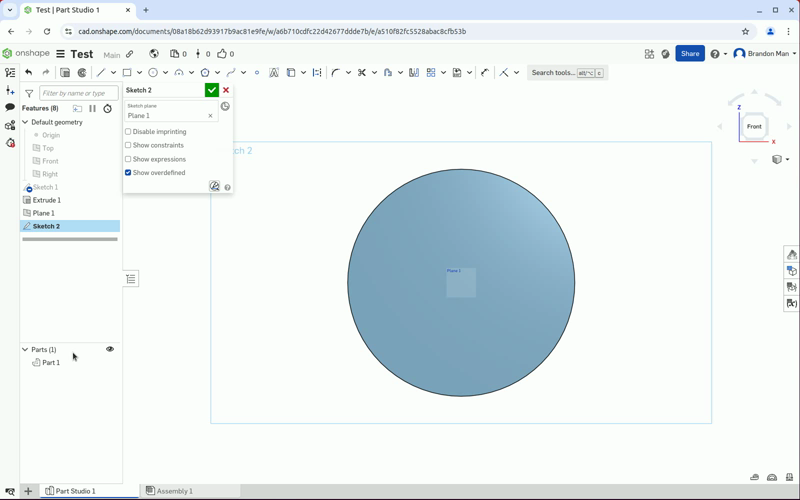
key(y)
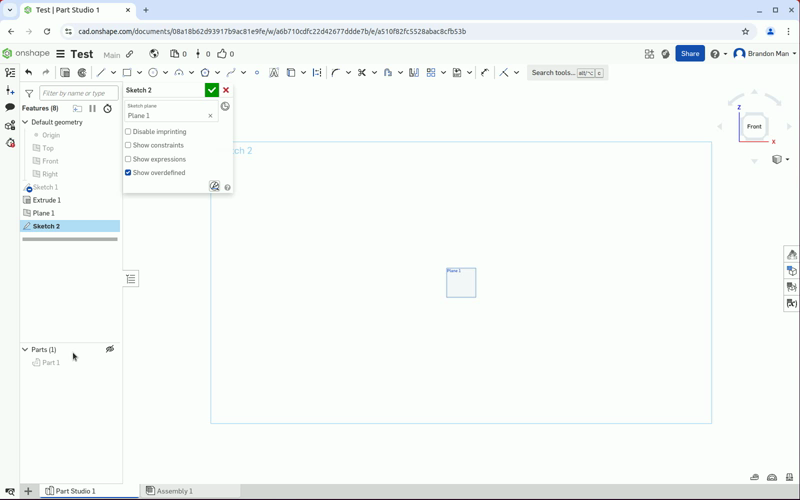
key(l)
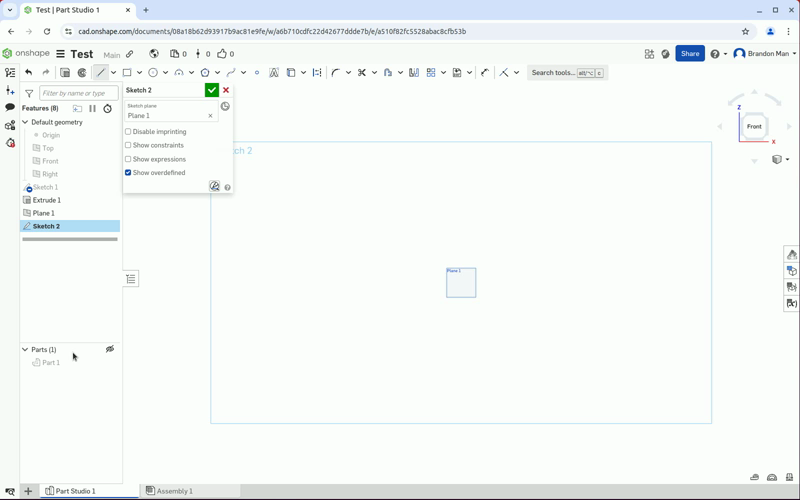
key_down(shift)
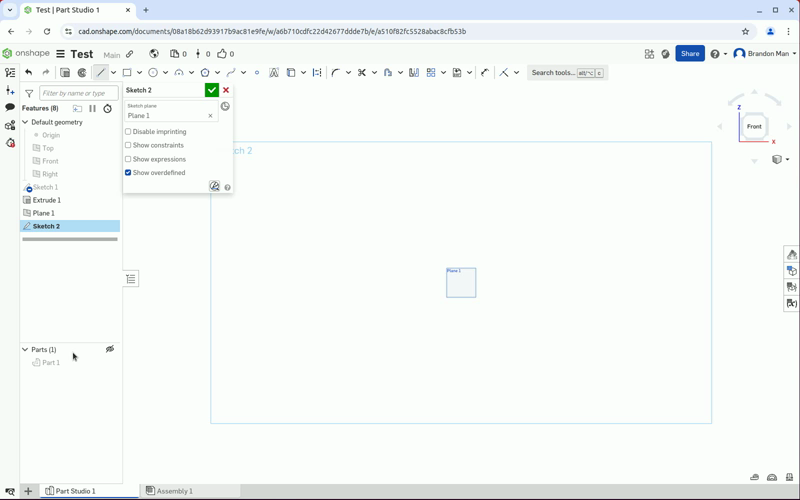
mouse_move(412, 324)
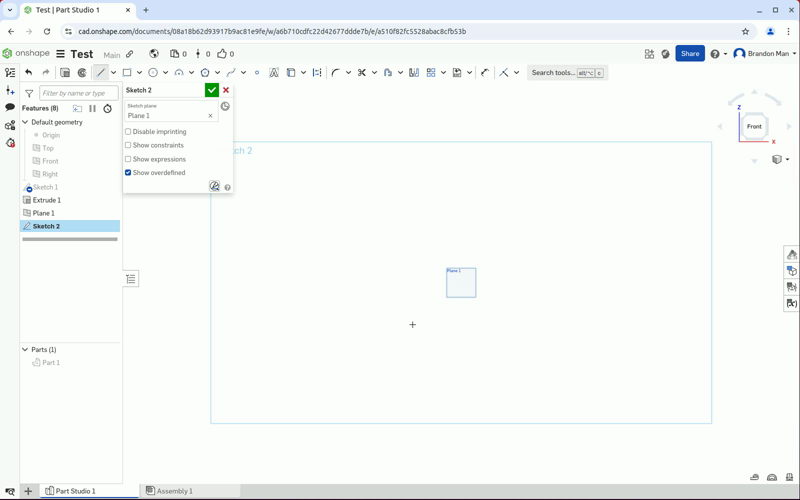
click(412, 324)
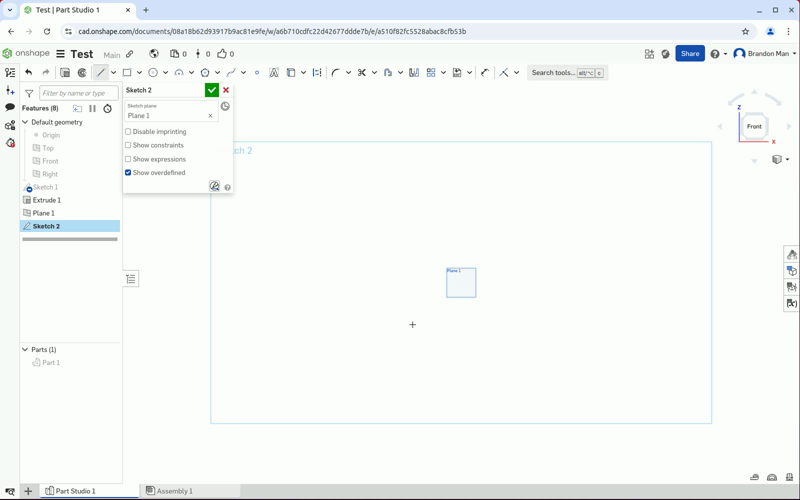
key_up(shift)
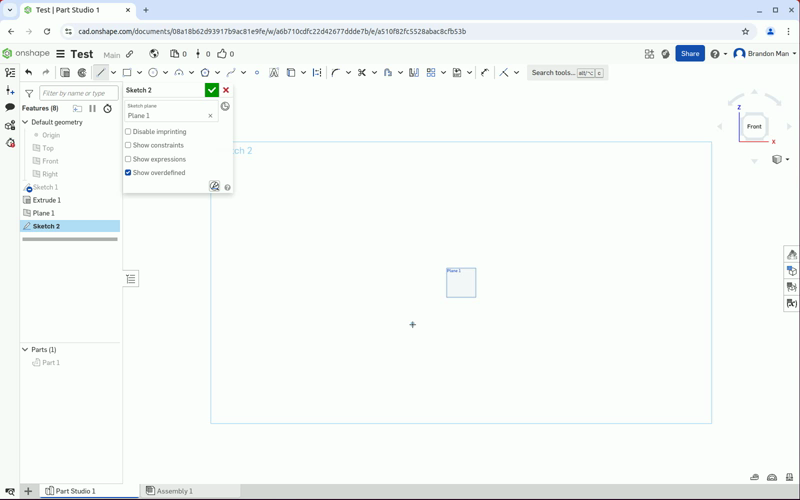
key_down(shift)
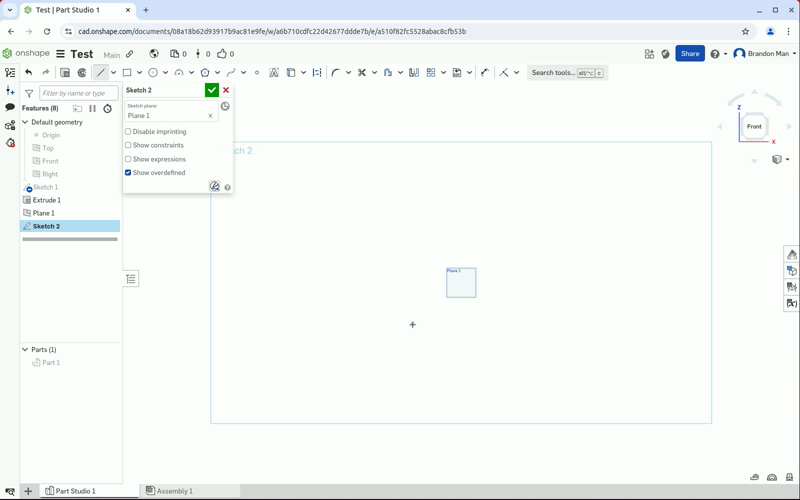
mouse_move(522, 324)
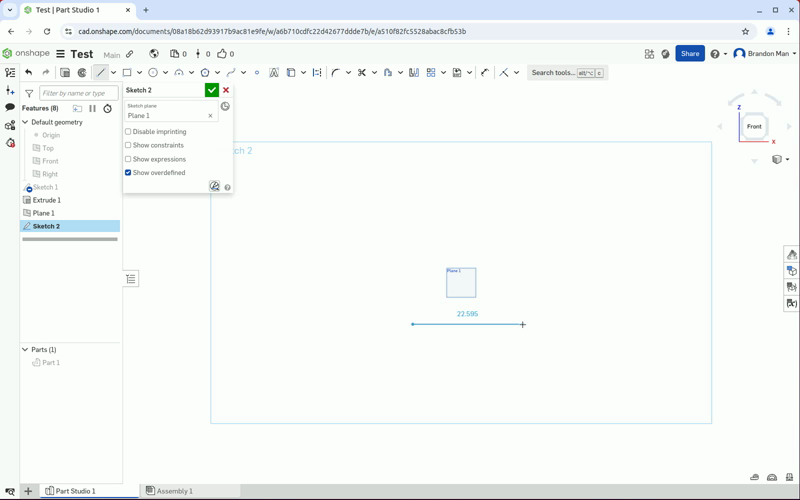
click(522, 324)
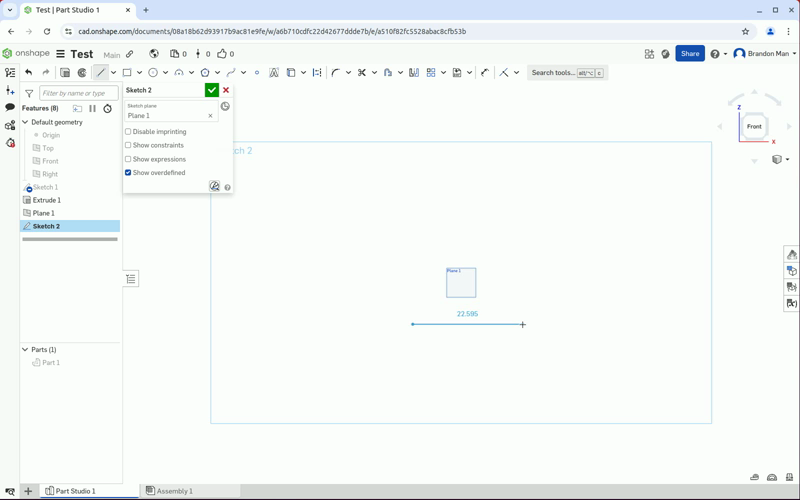
key_up(shift)
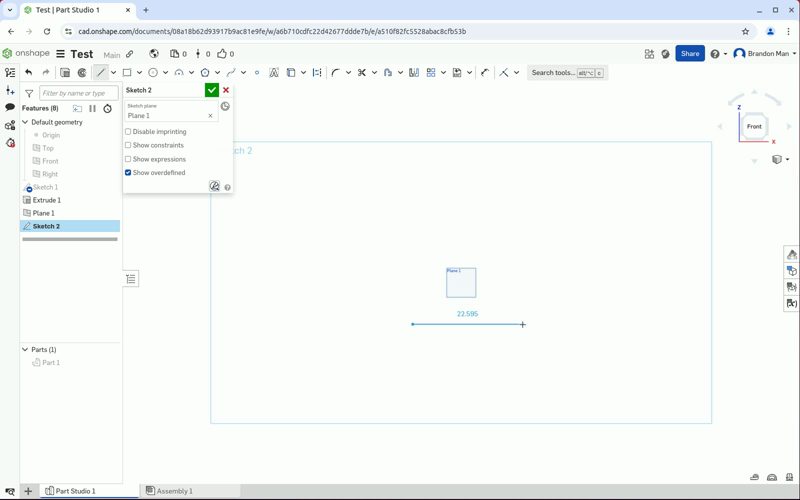
key_down(shift)
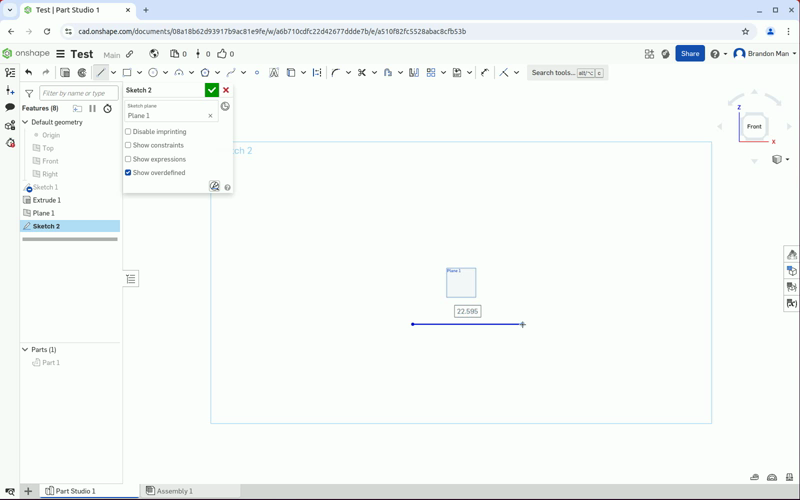
mouse_move(522, 252)
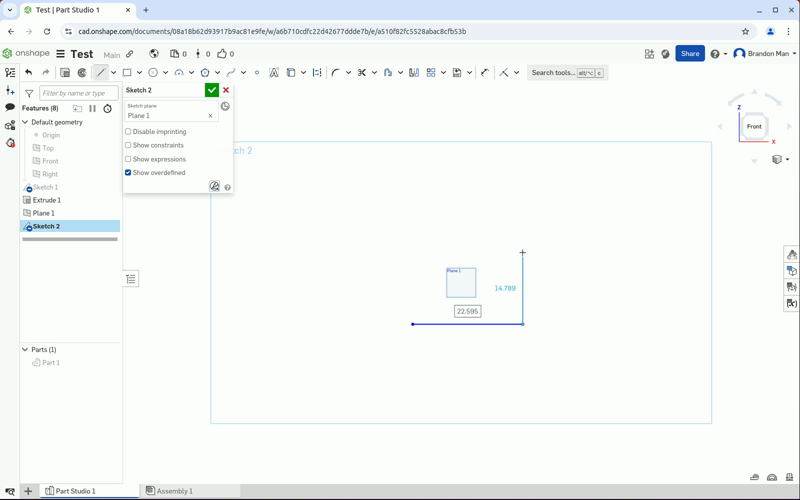
click(522, 252)
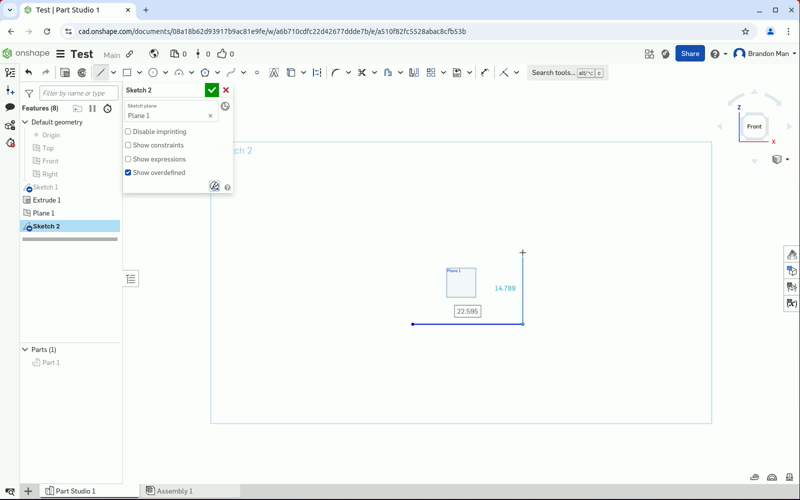
key_up(shift)
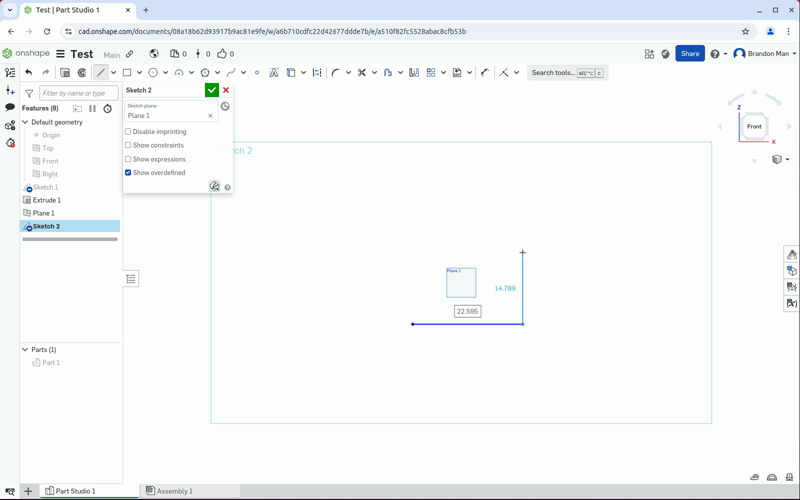
key_down(shift)
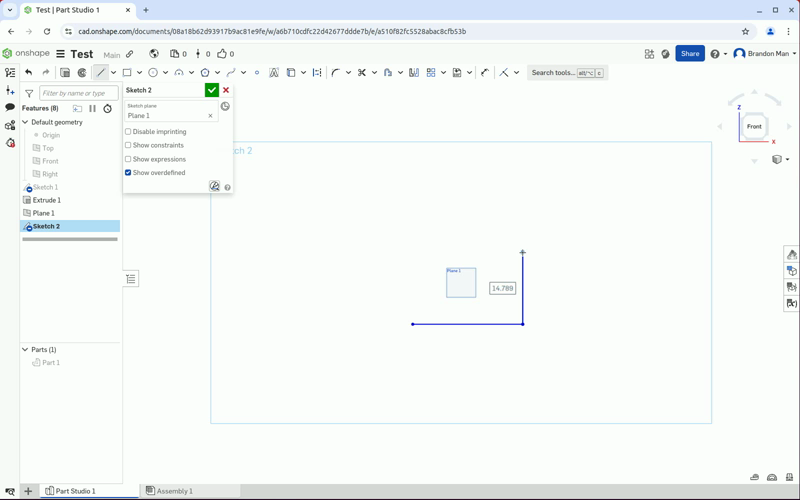
mouse_move(412, 252)
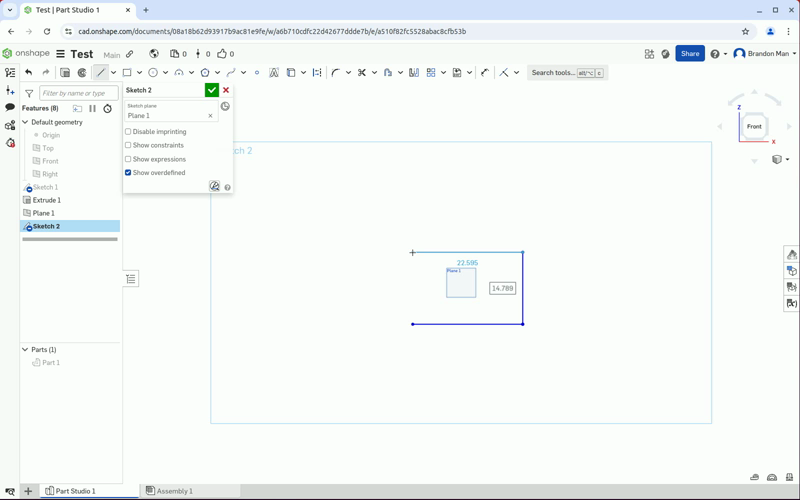
click(412, 252)
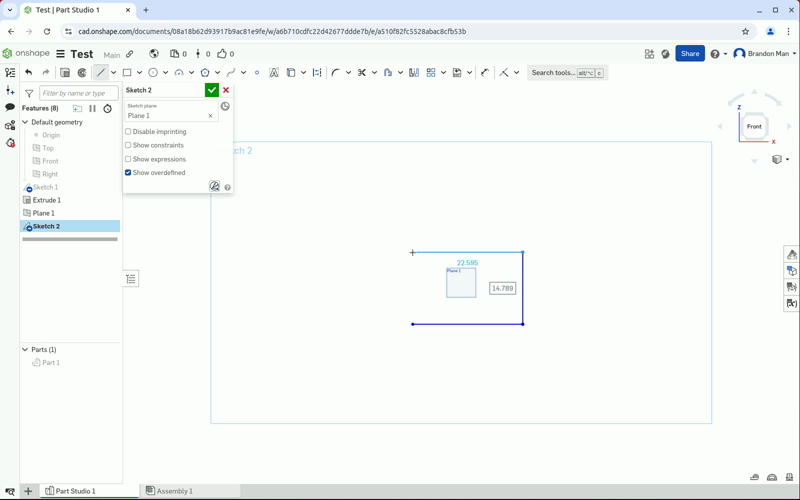
key_up(shift)
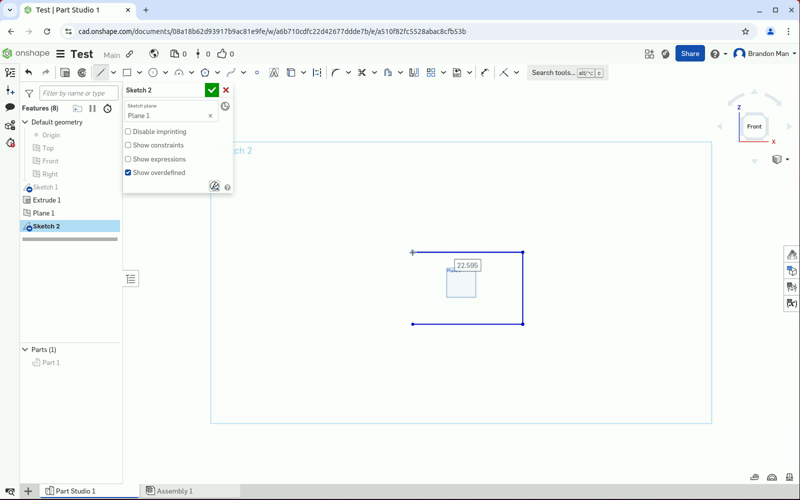
key_down(shift)
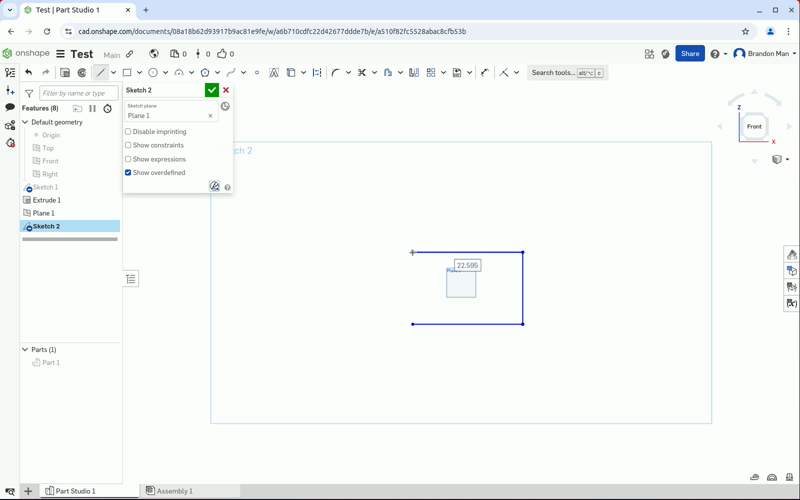
mouse_move(412, 324)
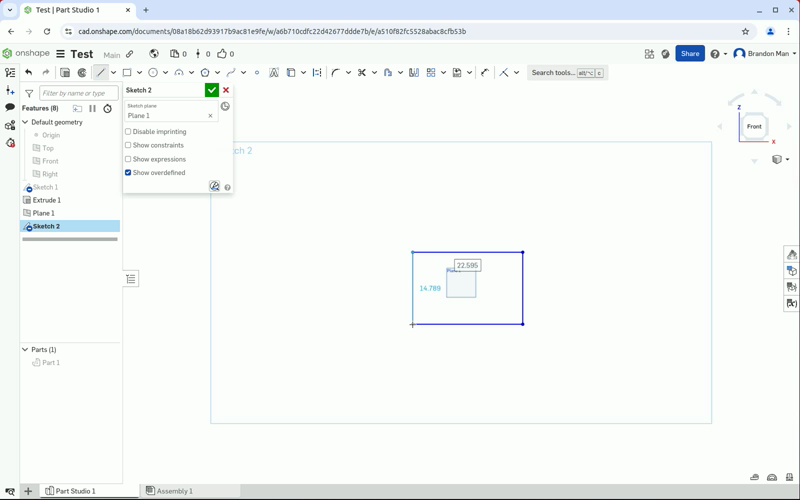
key_up(shift)
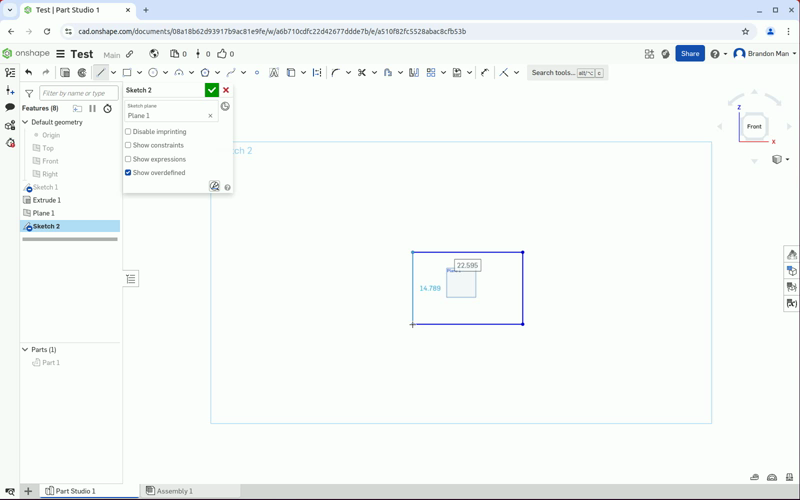
click(412, 324)
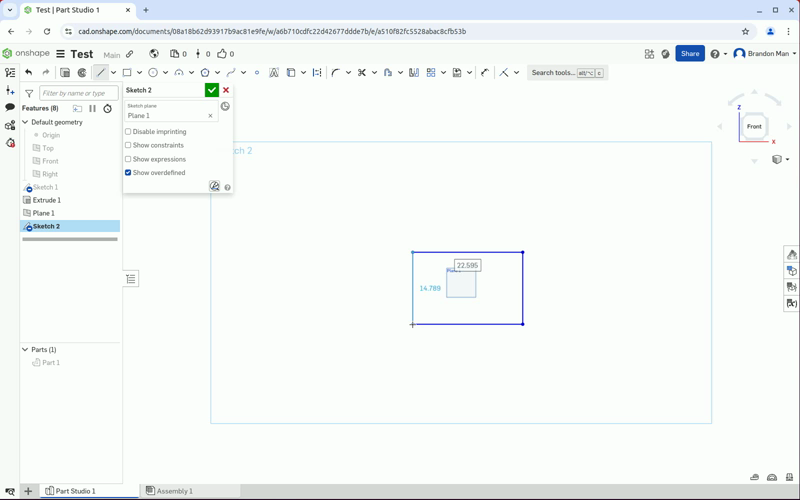
key(esc)
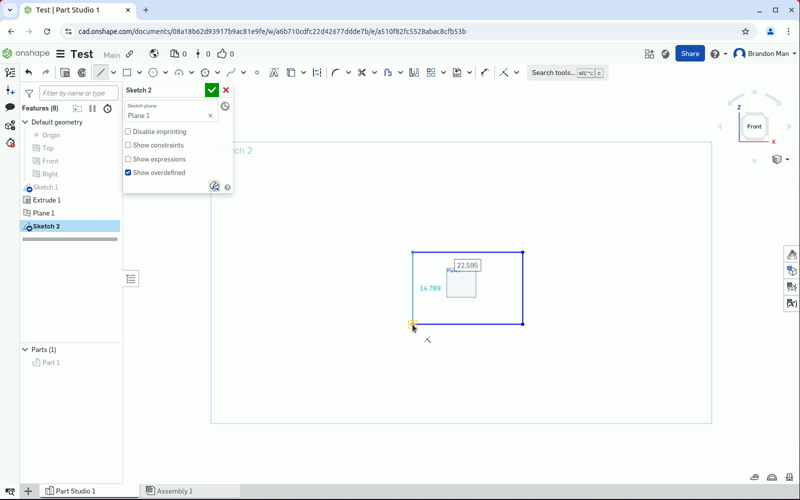
mouse_move(516, 294)
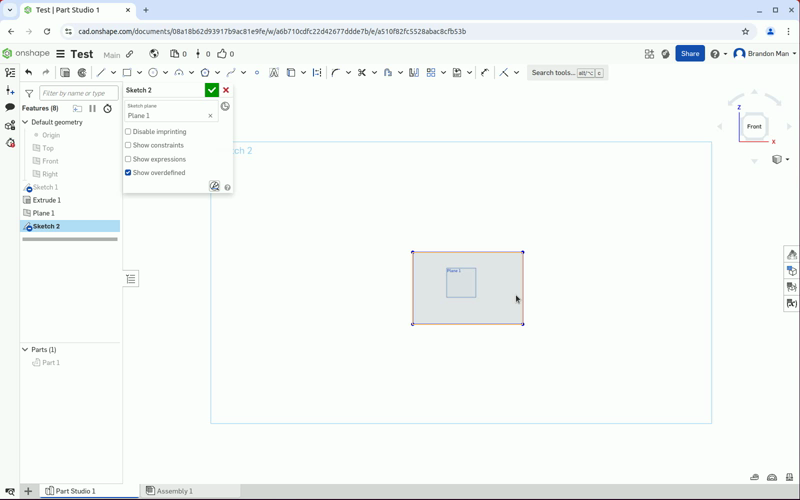
click(516, 294)
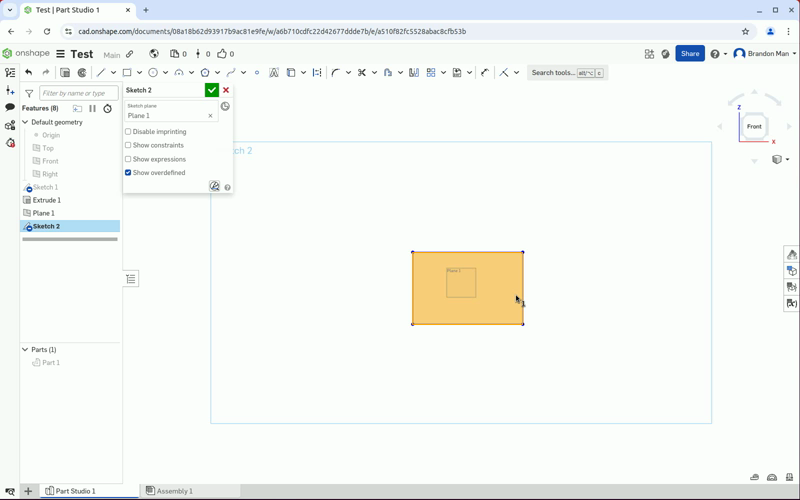
mouse_move(73, 352)
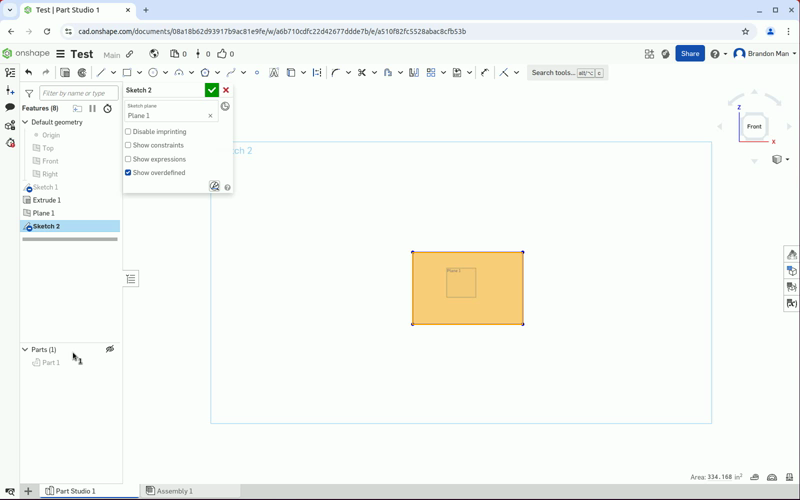
key(shift+y)
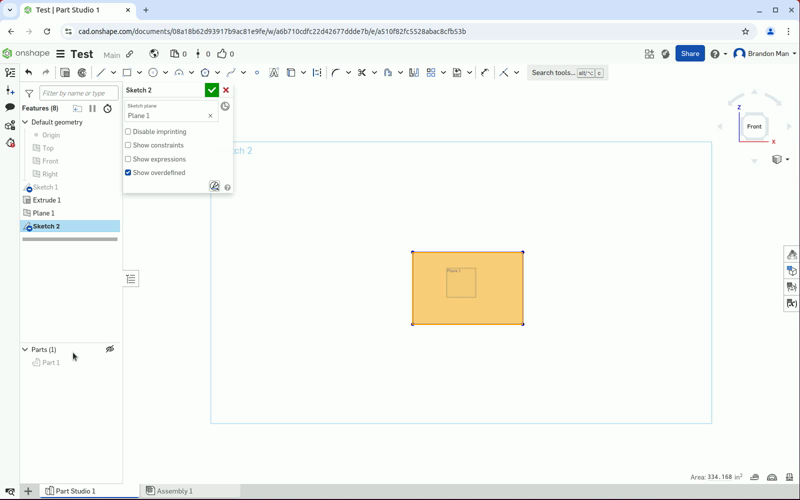
key(shift+e)
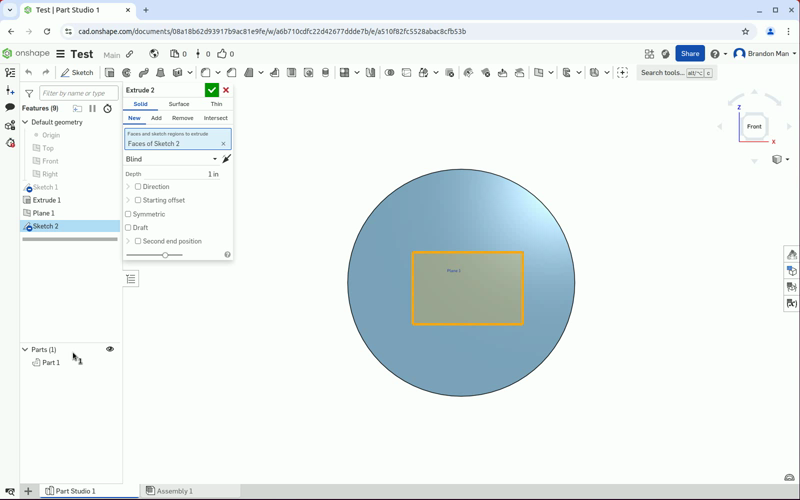
mouse_move(143, 106)
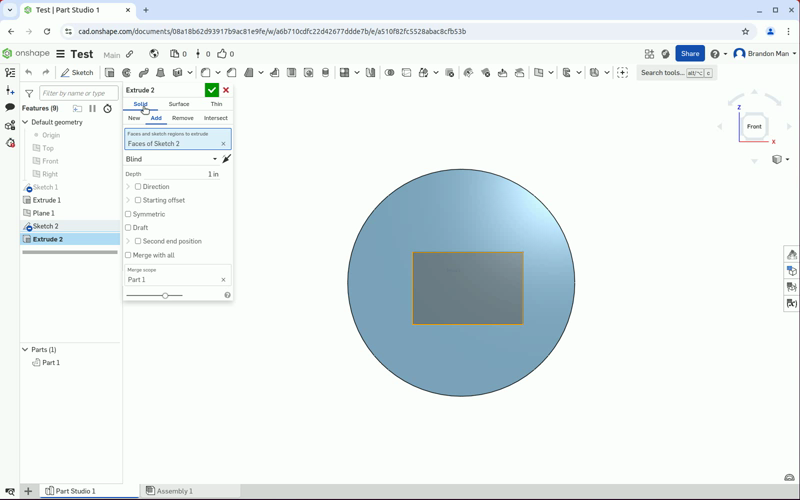
click(143, 106)
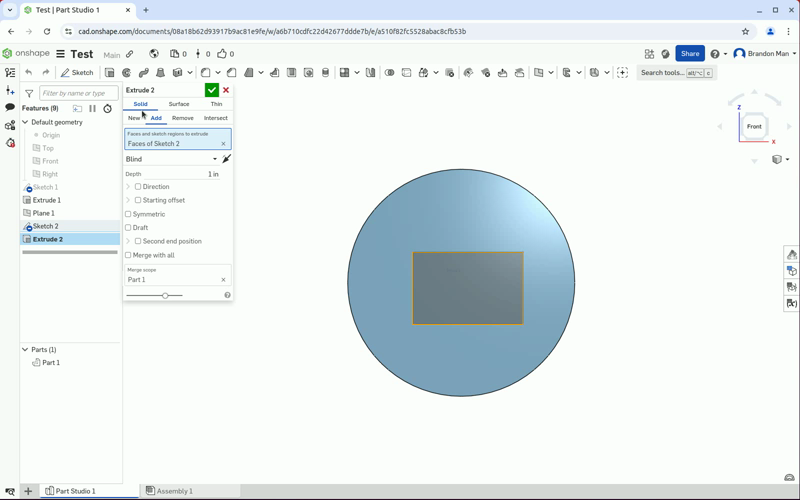
mouse_move(137, 120)
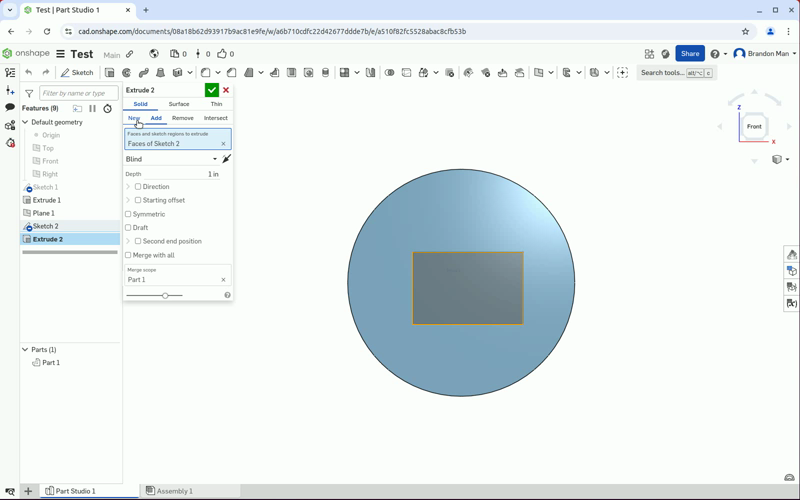
click(137, 120)
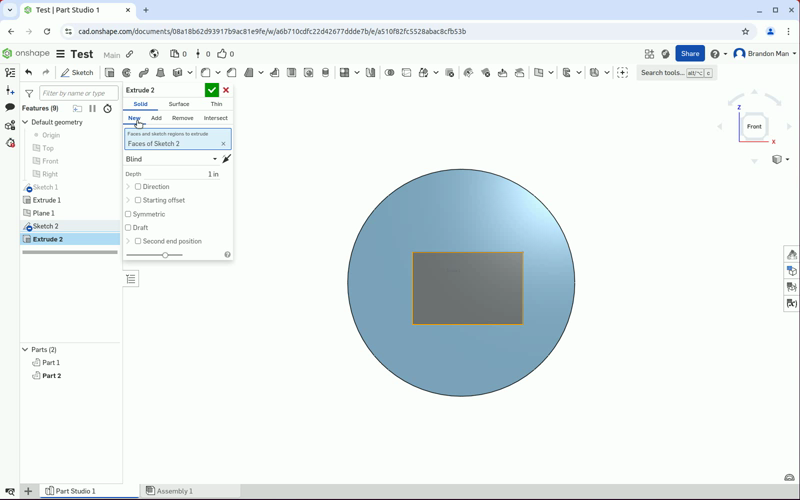
key(tab, 4)
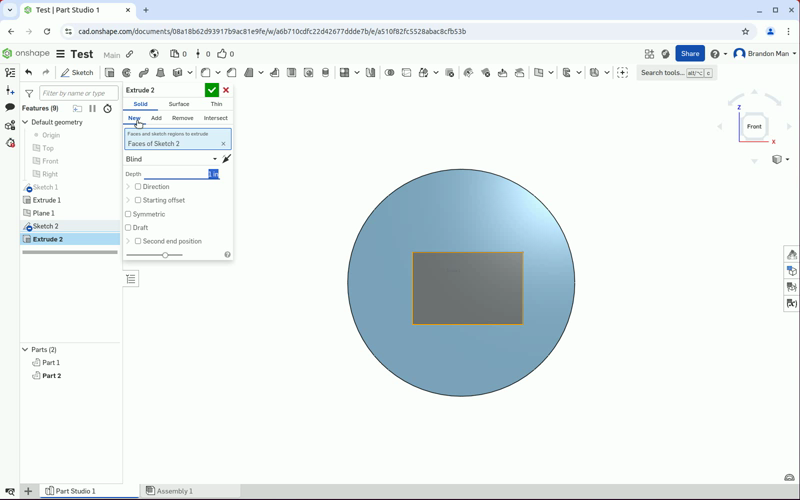
text(10.351)
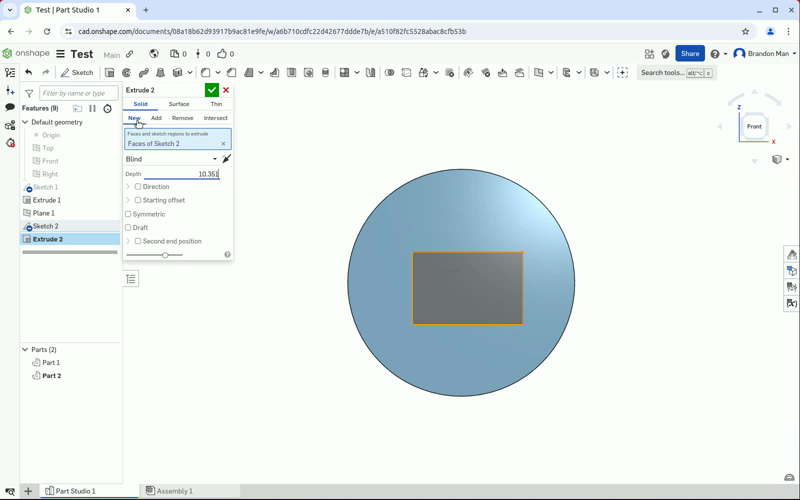
key(enter)
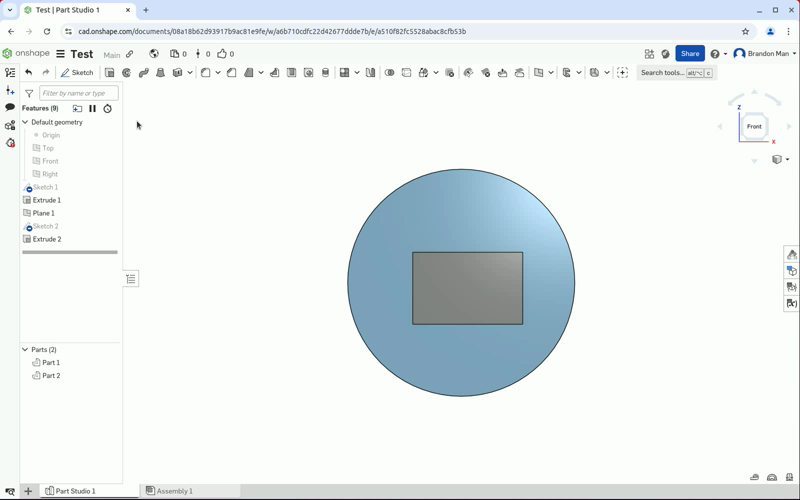
key(shift+h)
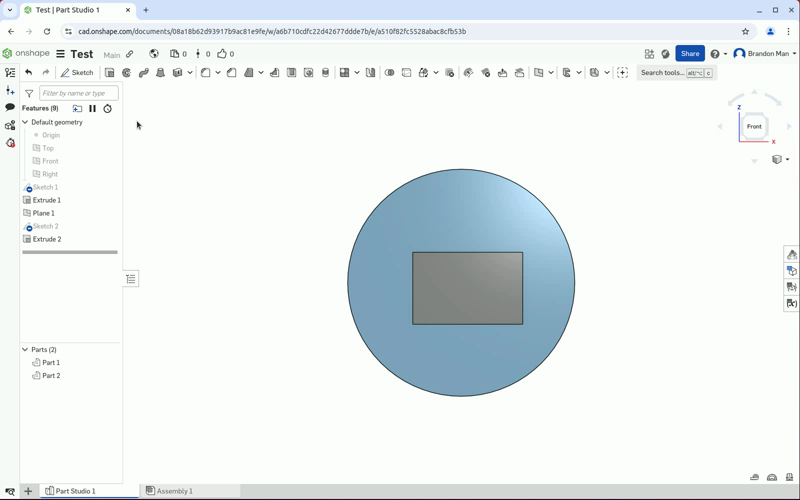
key(shift+h)
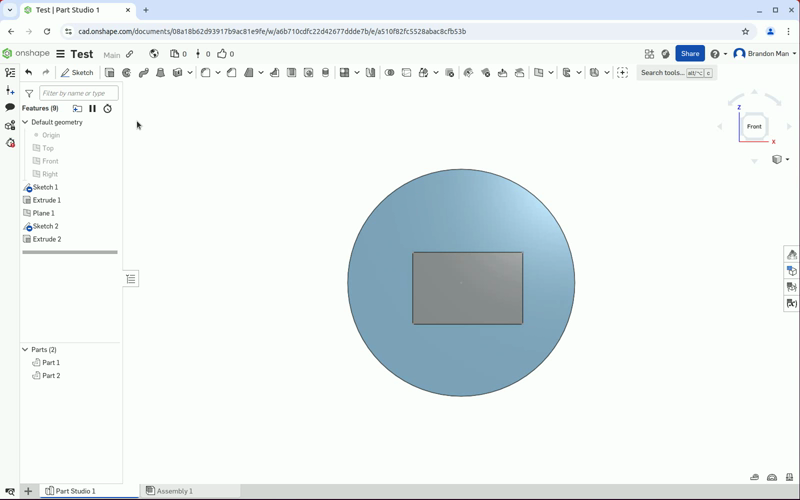
key(shift+7)
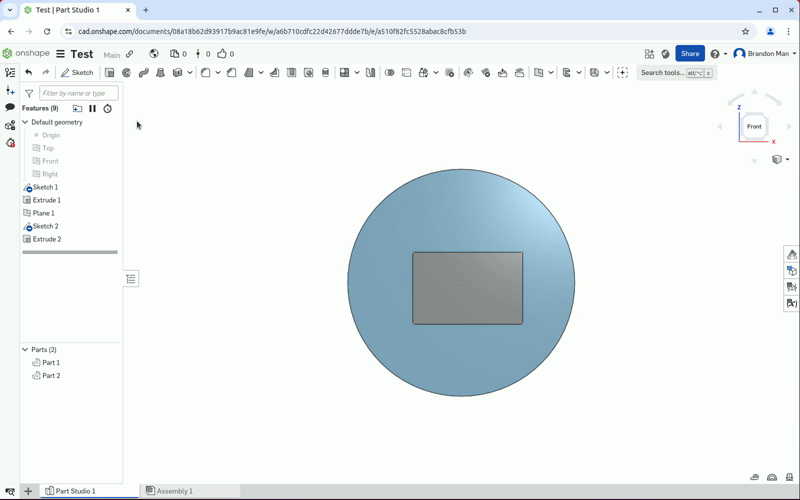
key(left, 2)
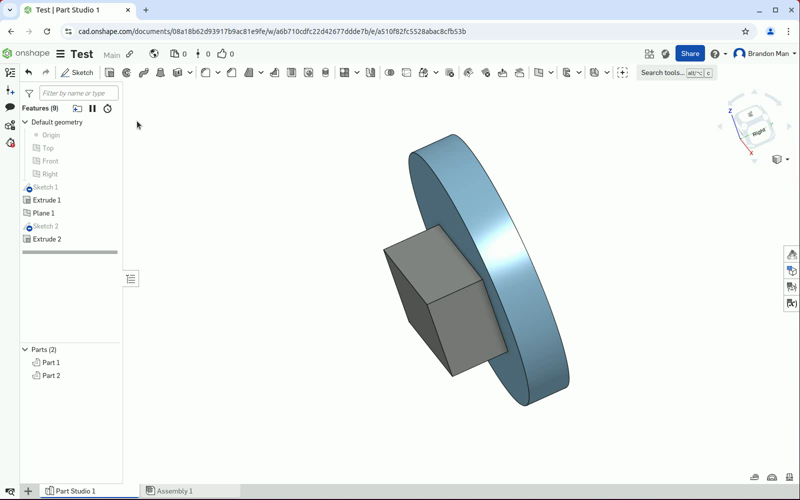
key(down, 2)
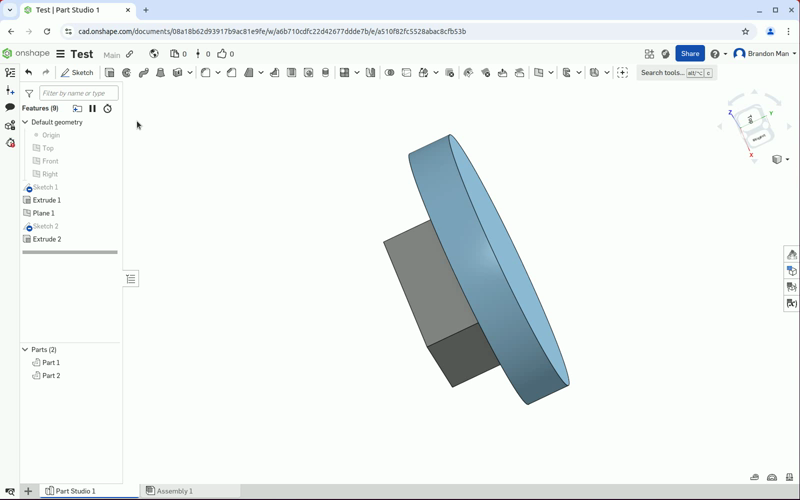
key(up, 2)
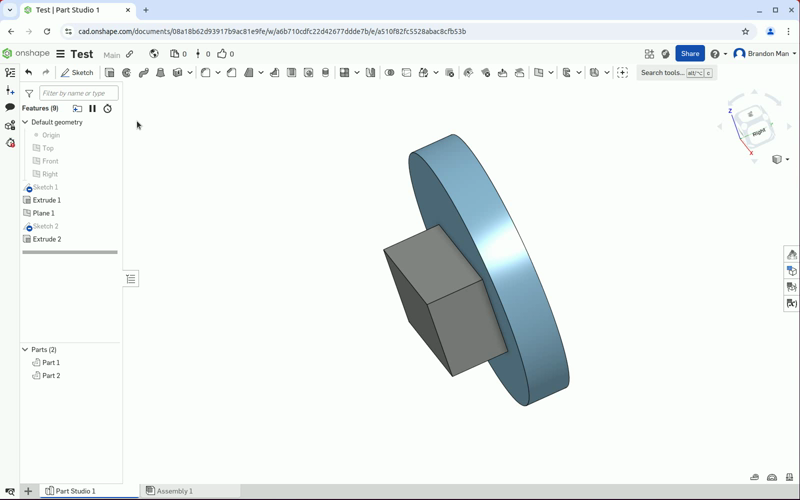
key(right, 2)
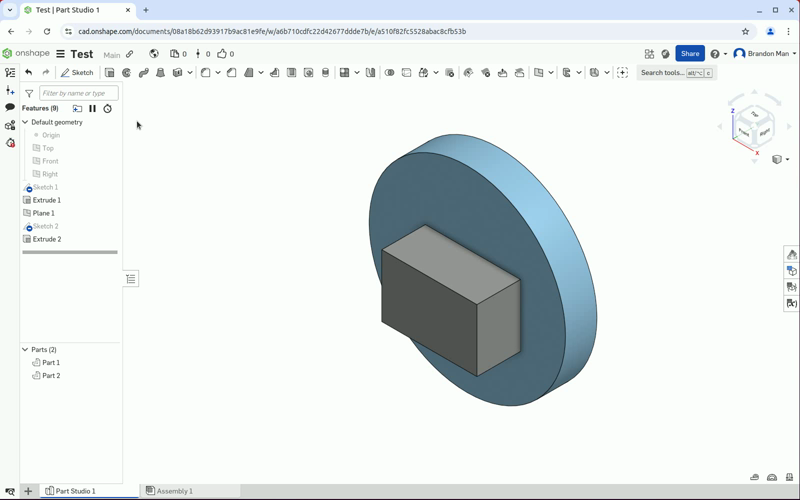
mouse_move(73, 189)
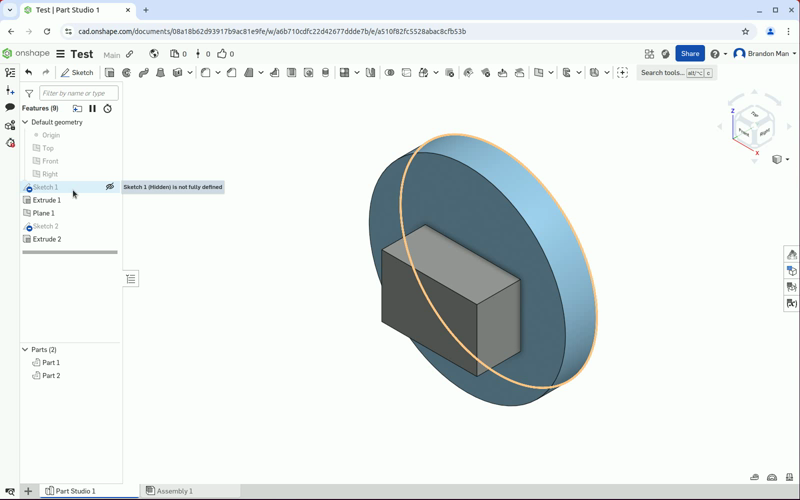
click(73, 189)